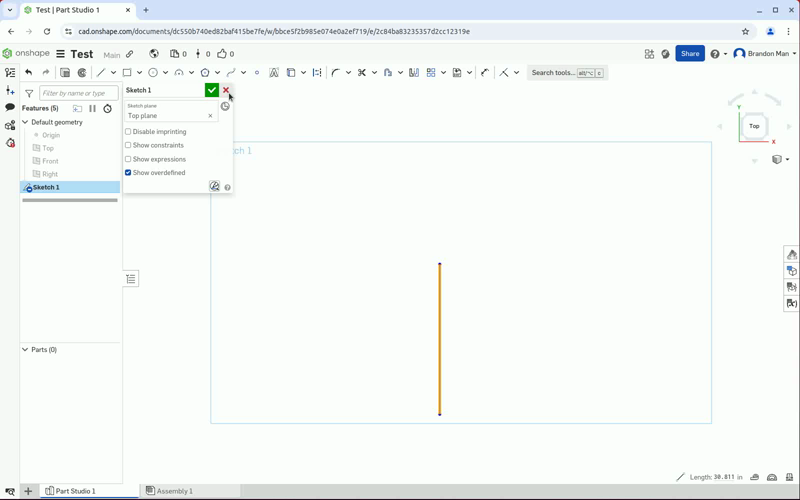
key(shift+h)
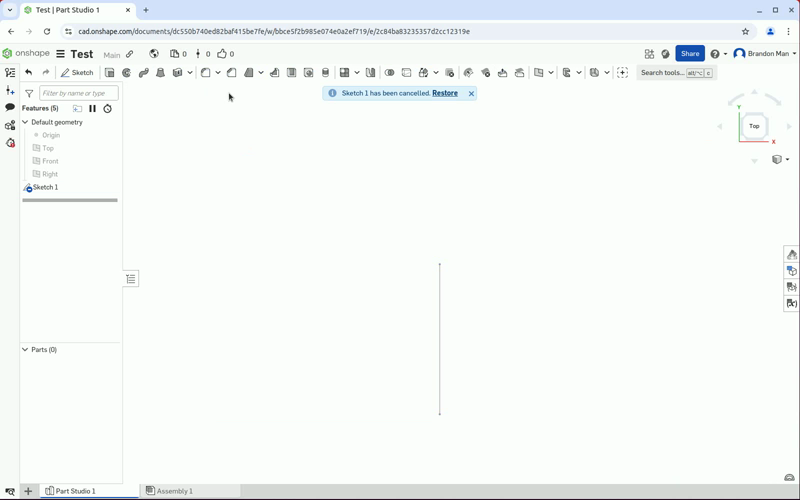
key(shift+s)
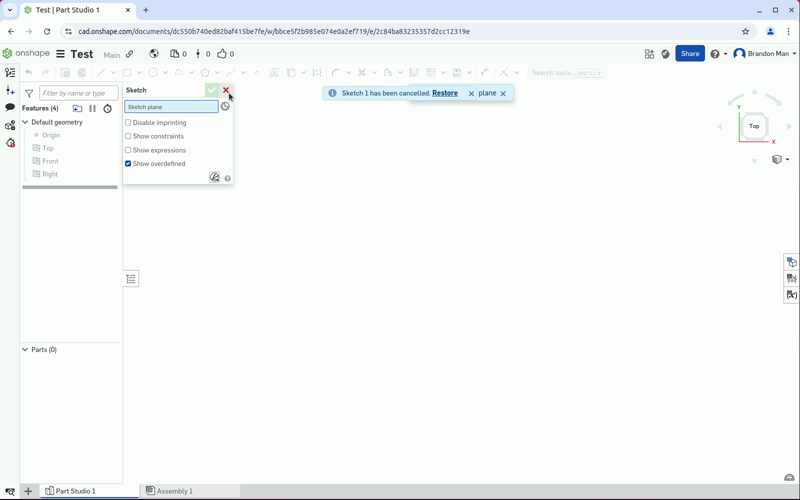
mouse_move(73, 150)
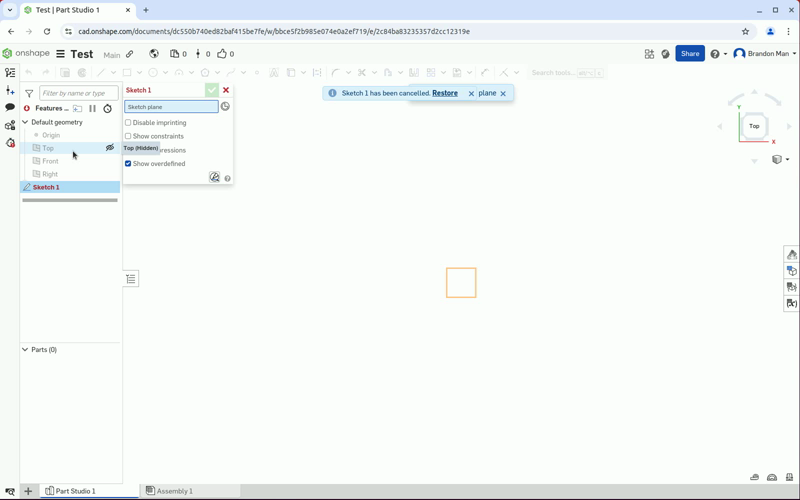
click(73, 150)
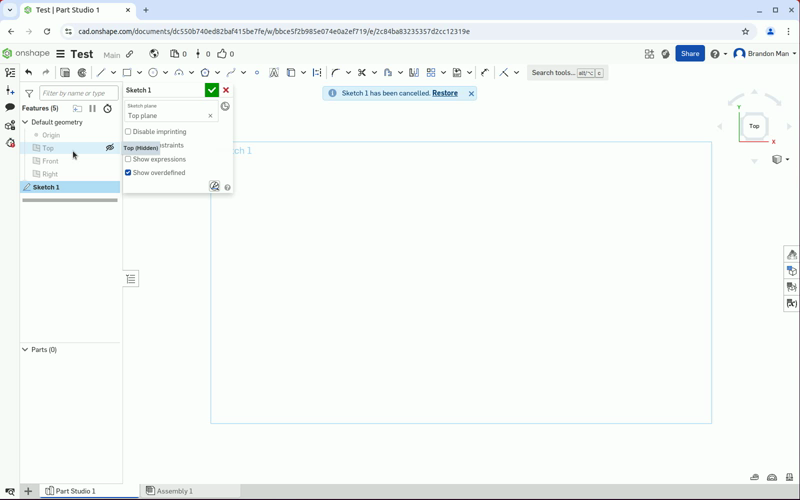
mouse_move(73, 352)
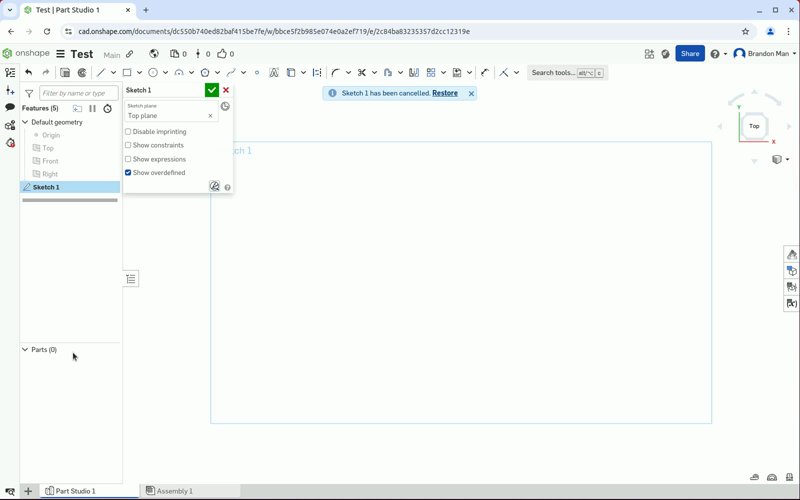
key(y)
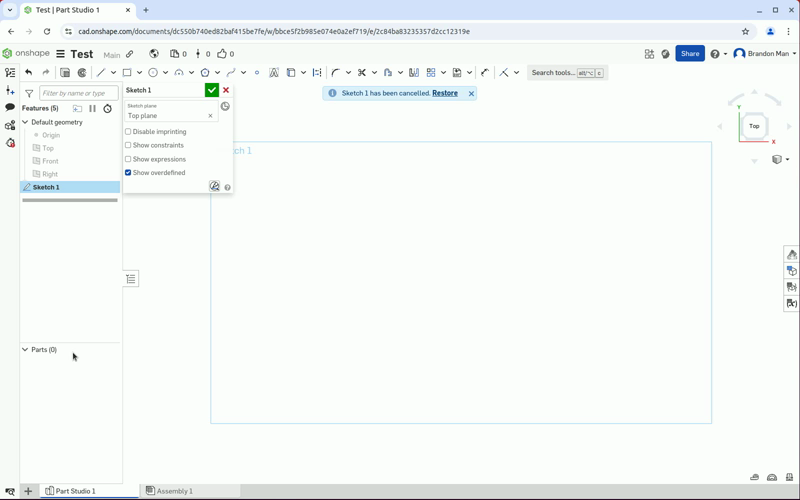
key(c)
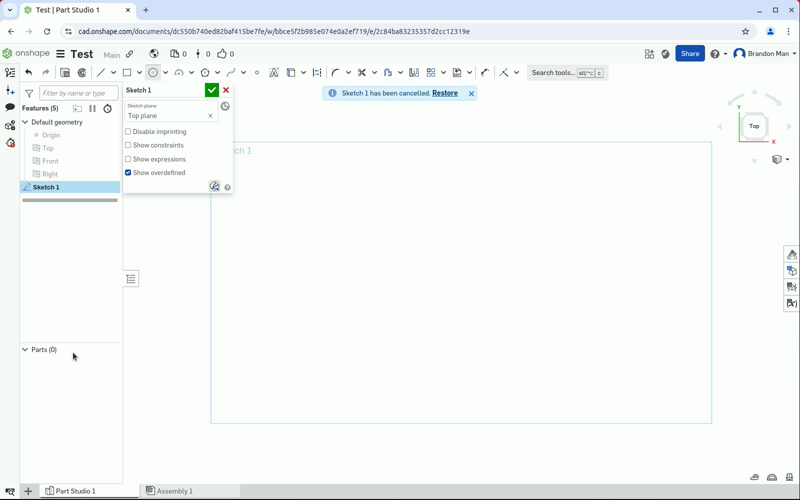
key_down(shift)
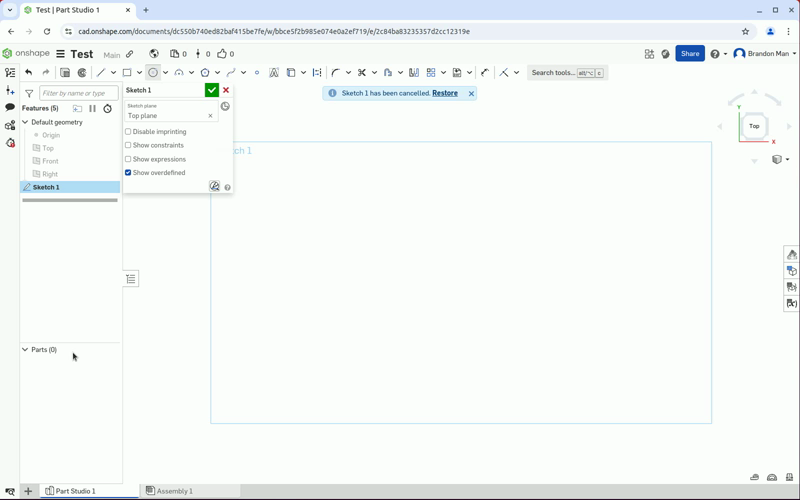
mouse_move(461, 282)
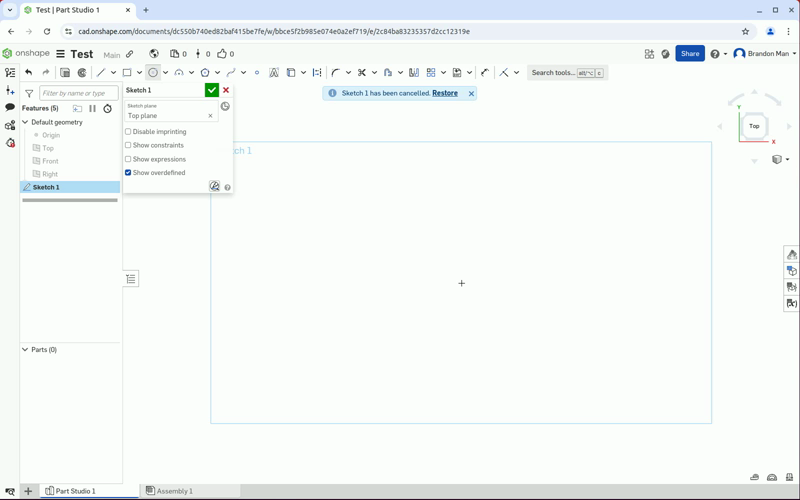
click(461, 282)
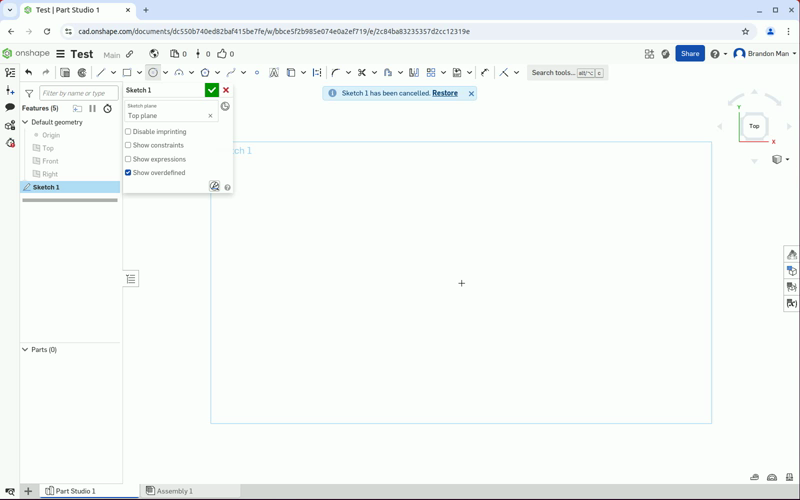
key_up(shift)
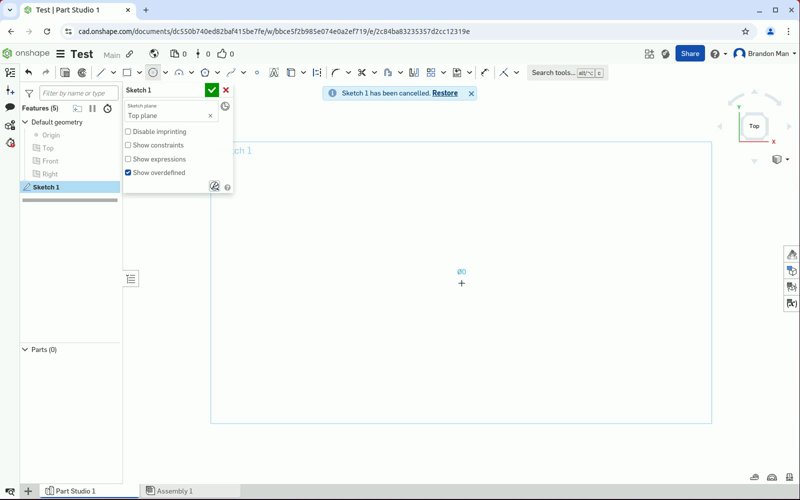
mouse_move(500, 282)
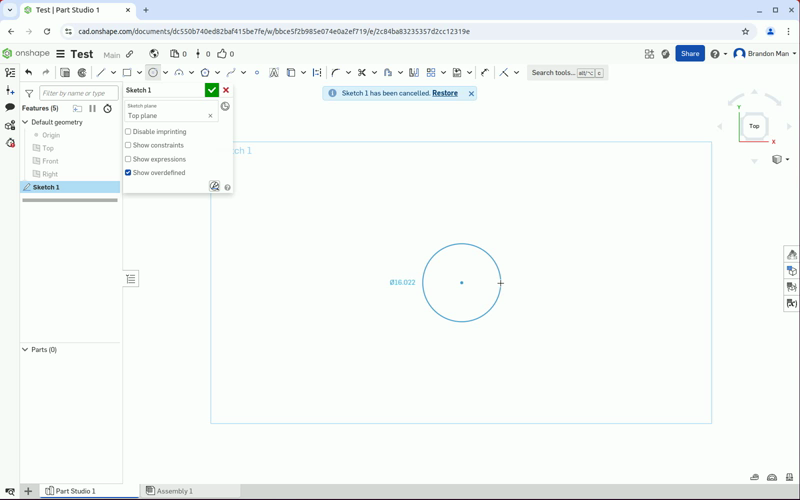
click(500, 282)
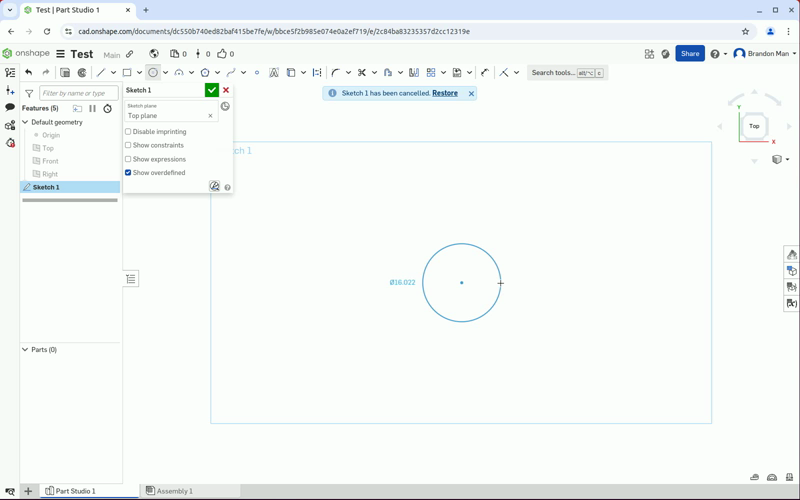
key(esc)
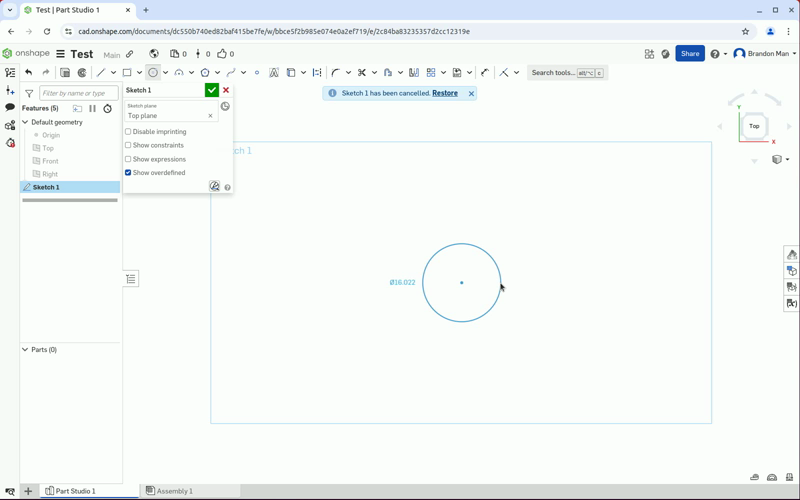
mouse_move(453, 280)
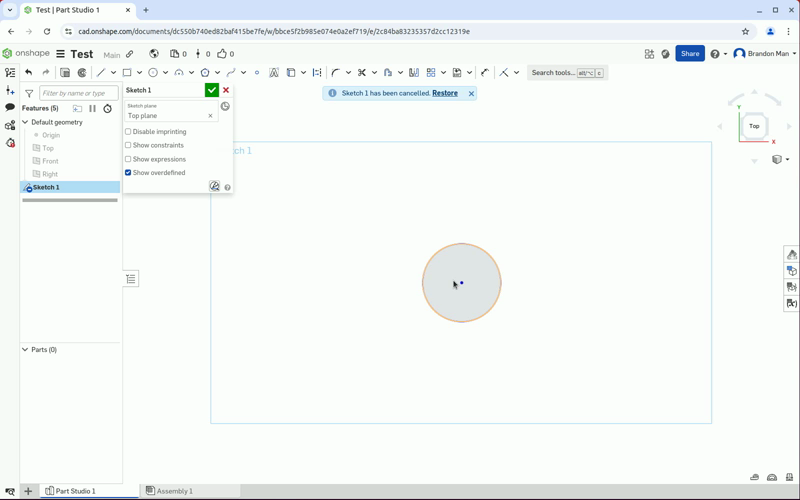
click(453, 280)
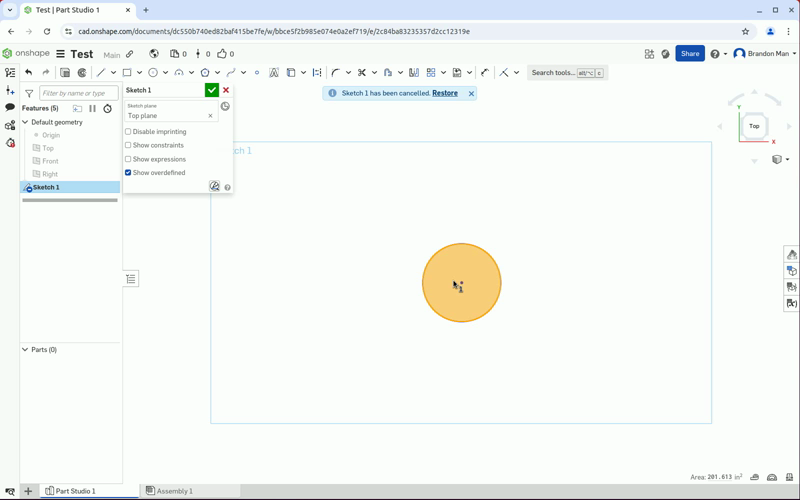
mouse_move(73, 352)
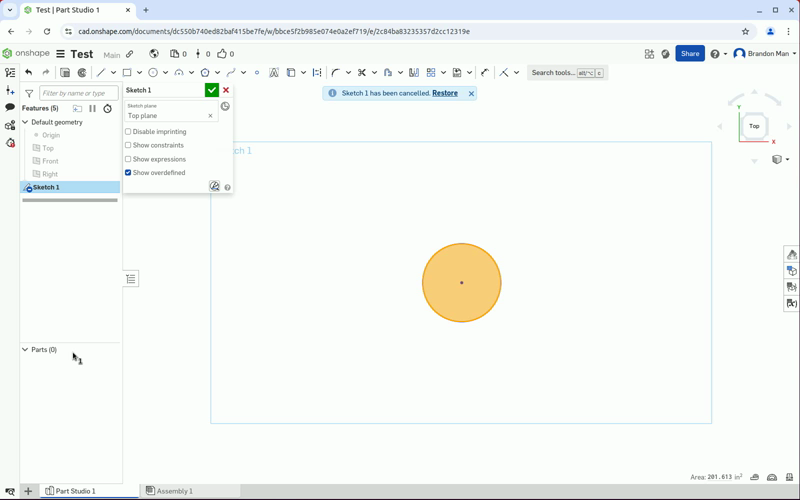
key(shift+y)
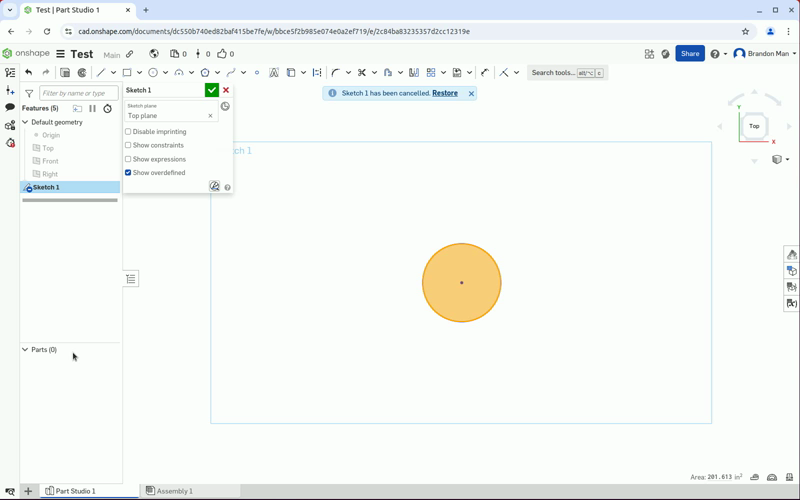
key(shift+e)
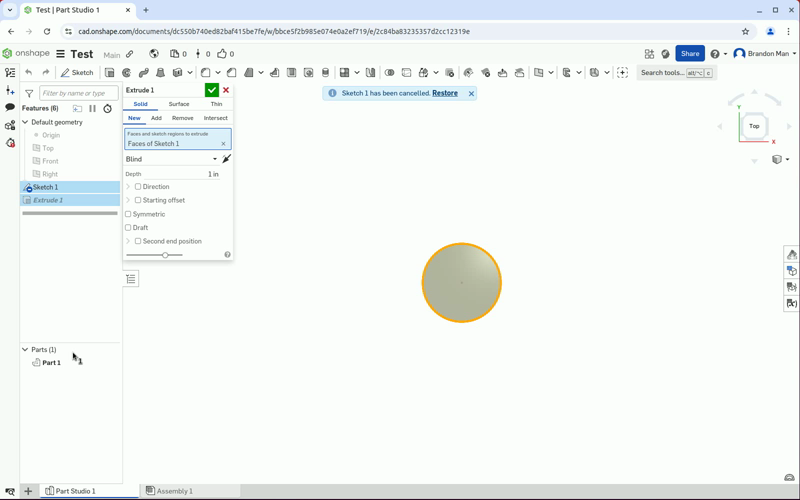
mouse_move(143, 106)
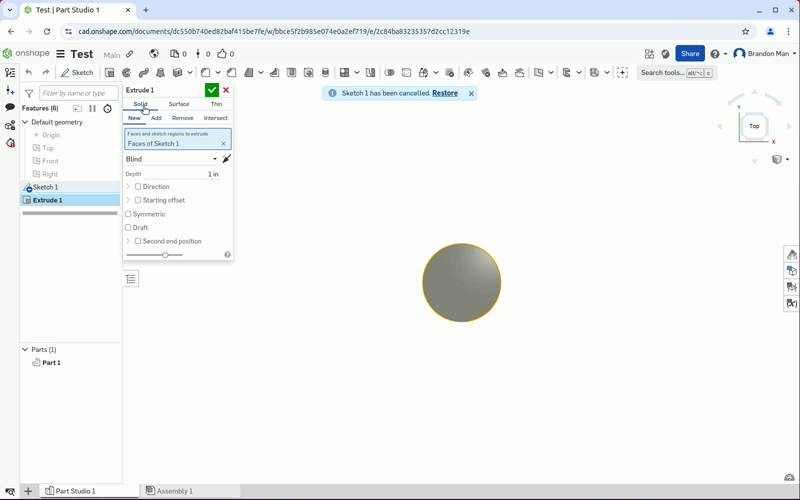
click(143, 106)
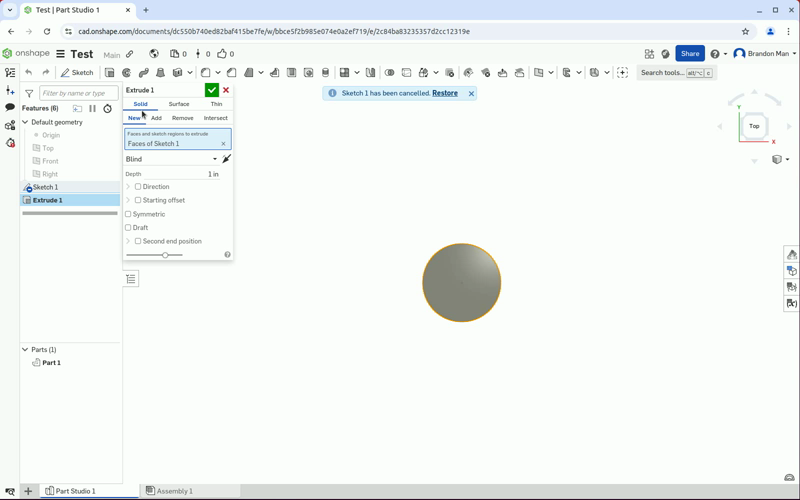
mouse_move(137, 120)
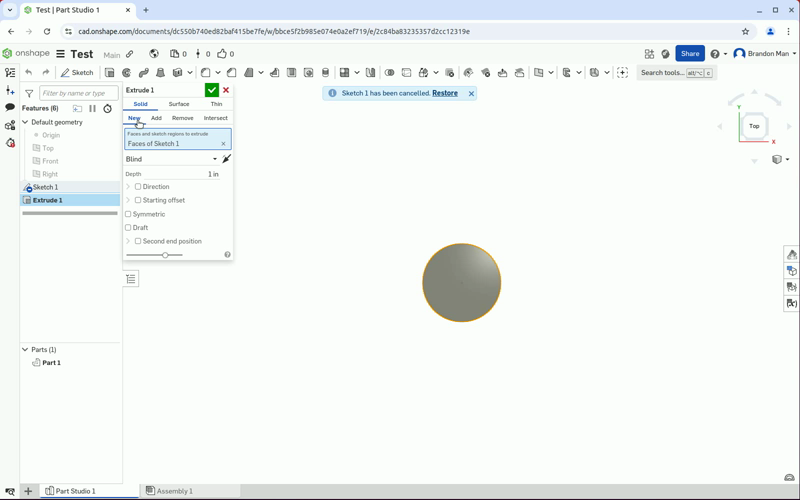
click(137, 120)
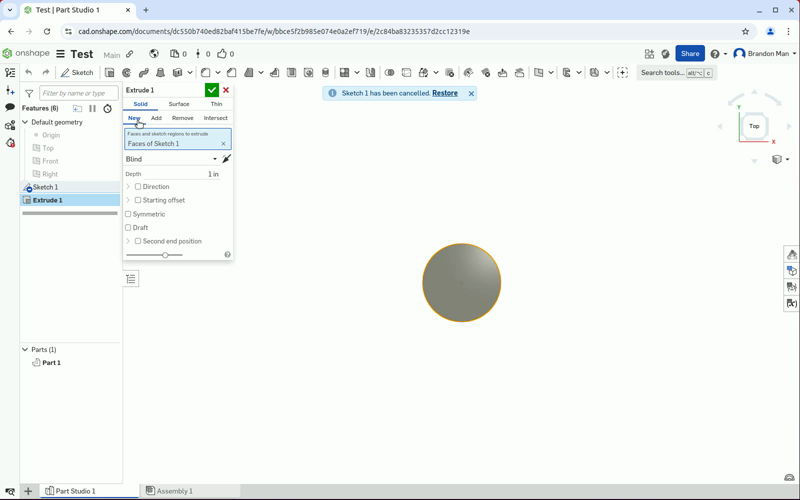
key(tab, 4)
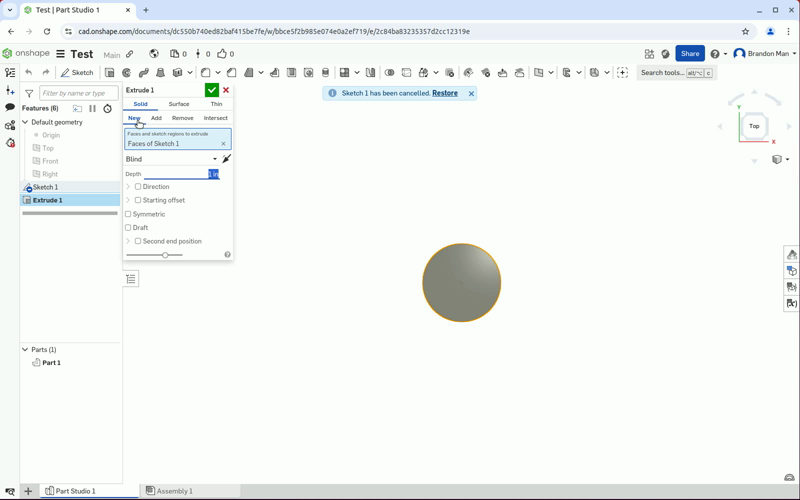
text(5.777)
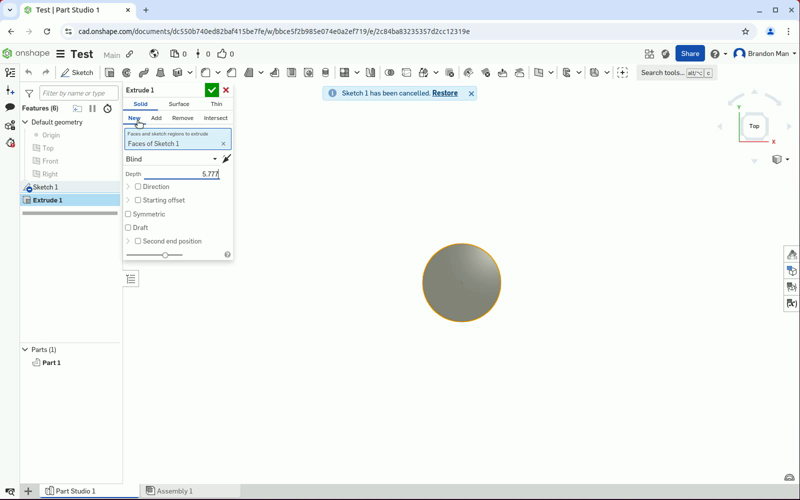
key(enter)
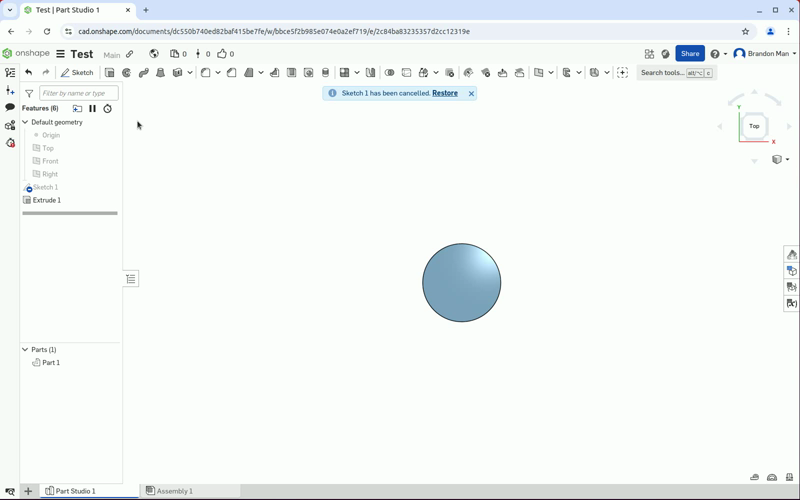
key(shift+h)
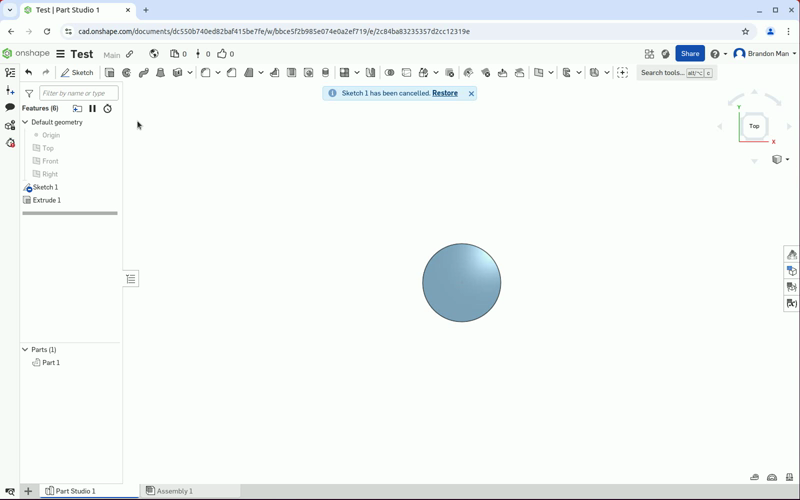
key(shift+h)
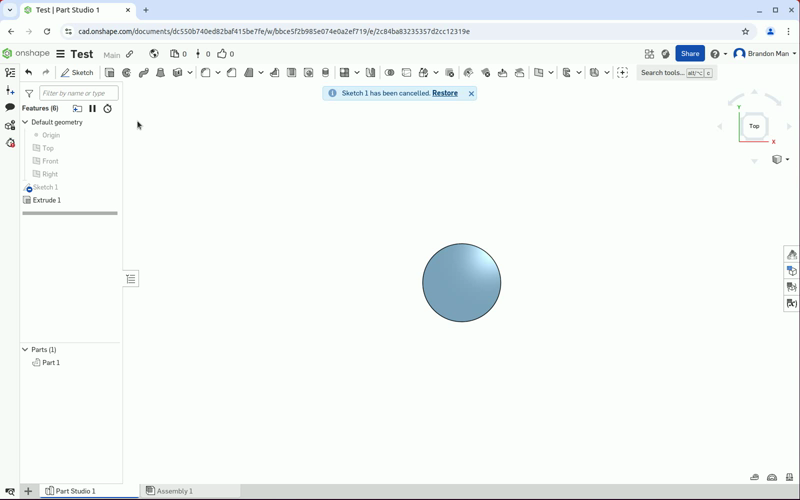
mouse_move(73, 189)
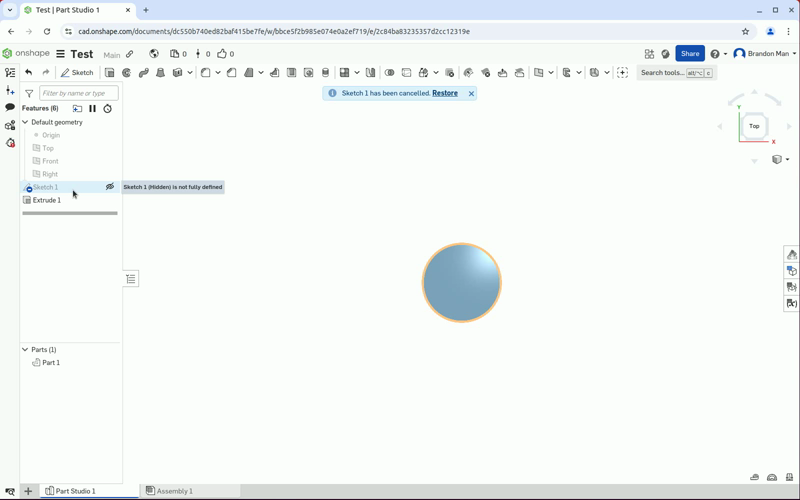
click(73, 189)
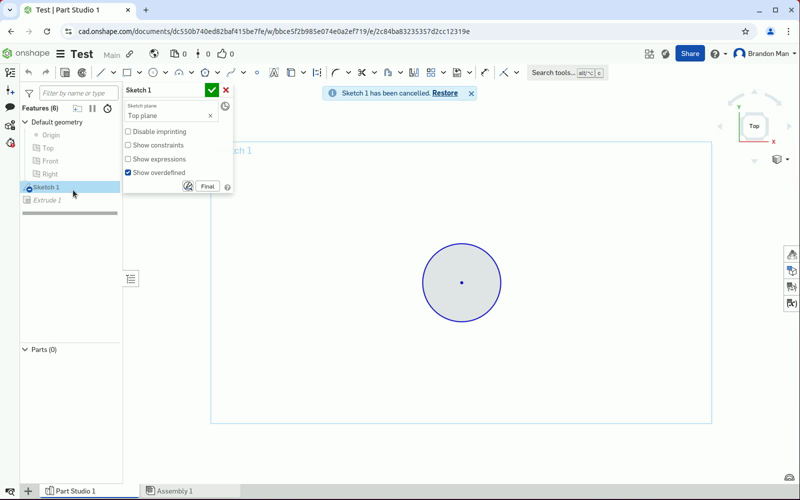
mouse_move(229, 92)
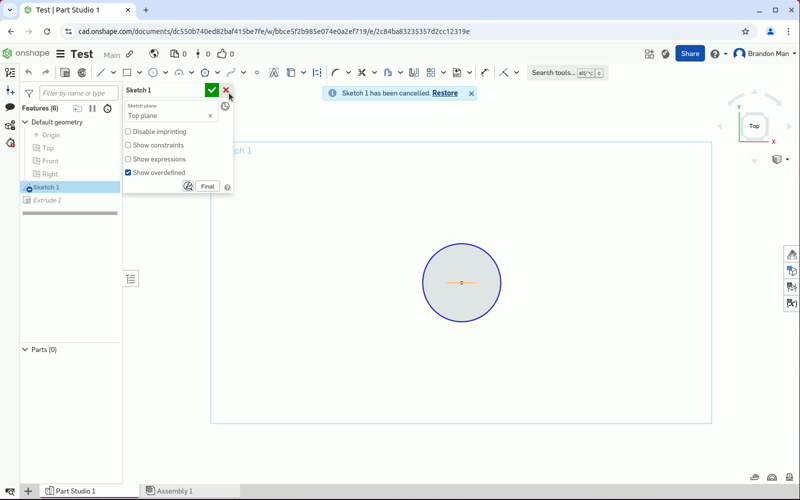
click(229, 92)
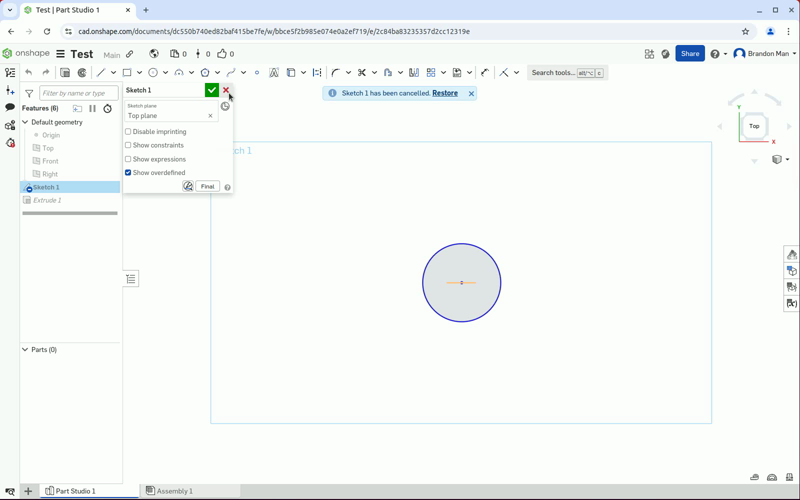
key(shift+s)
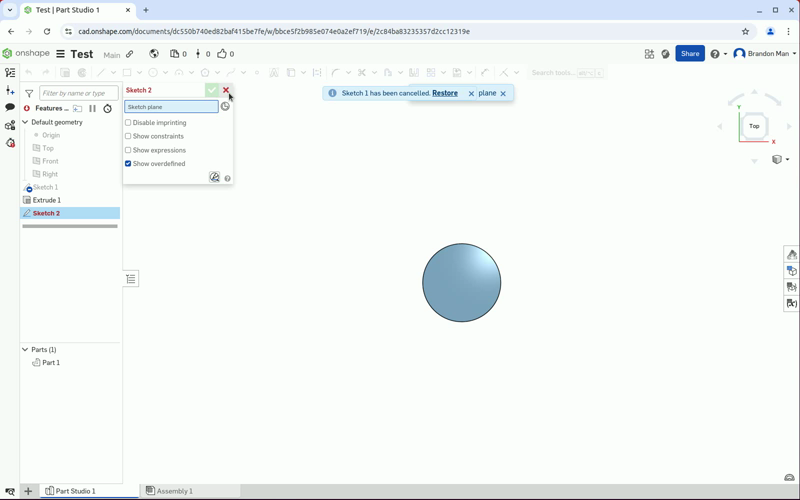
mouse_move(73, 150)
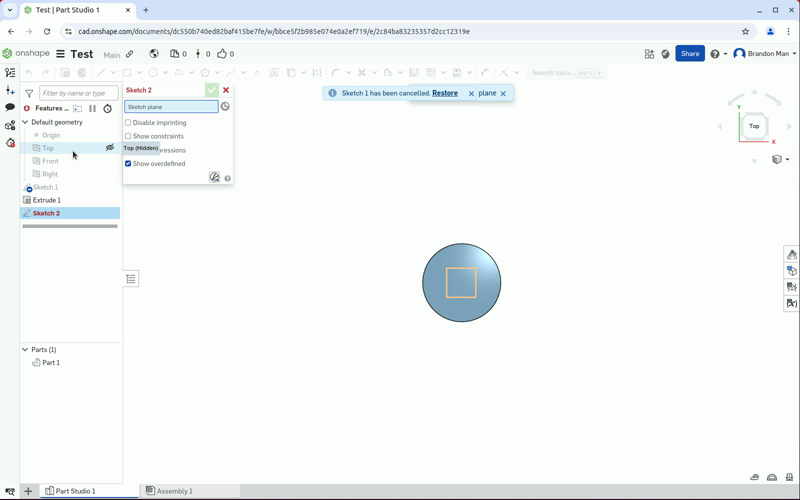
click(73, 150)
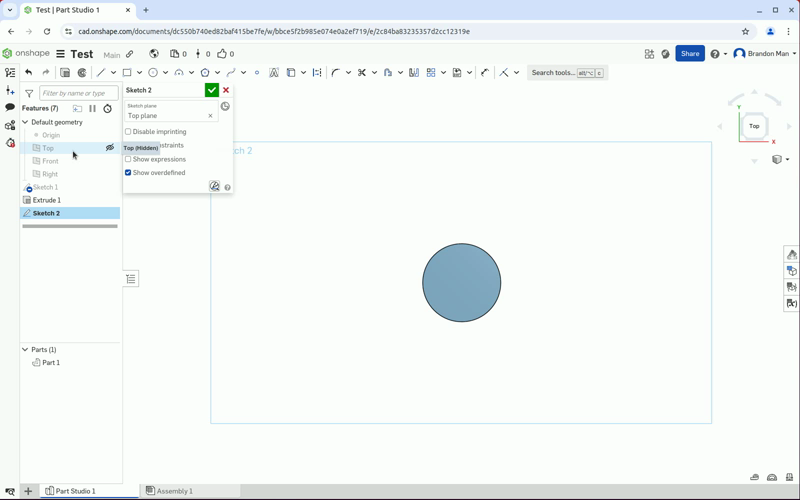
mouse_move(73, 352)
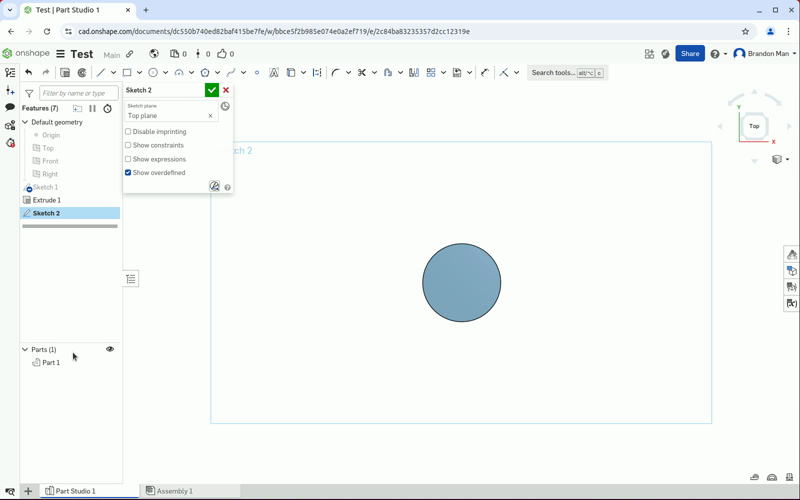
key(y)
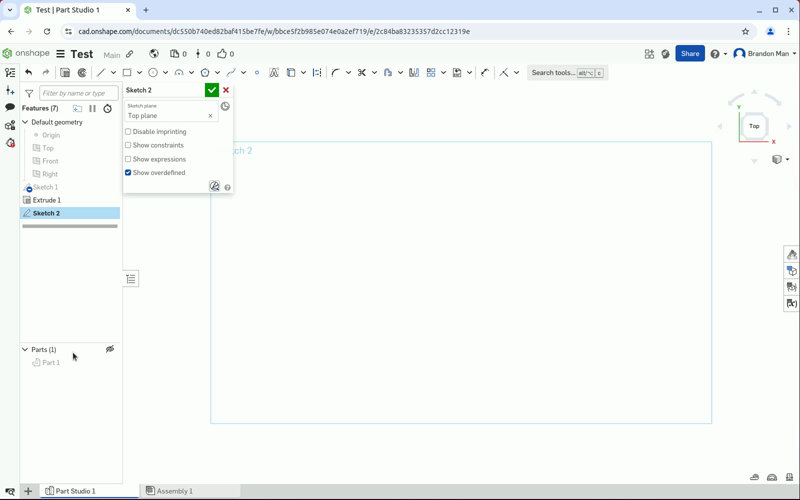
key(c)
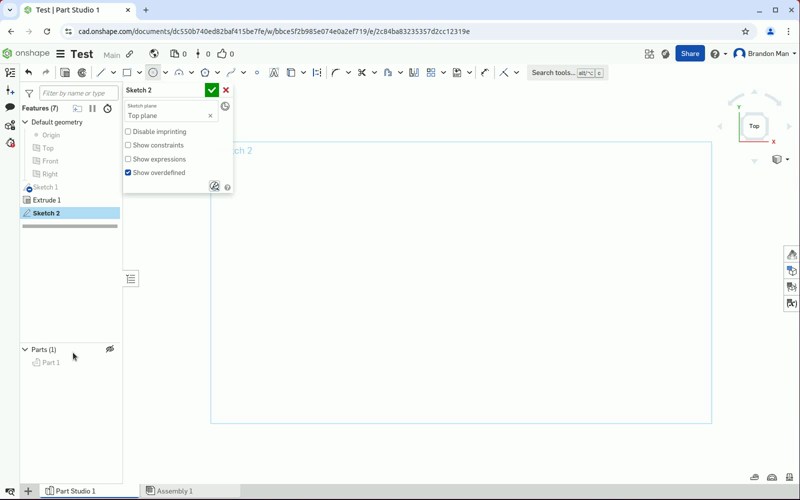
key_down(shift)
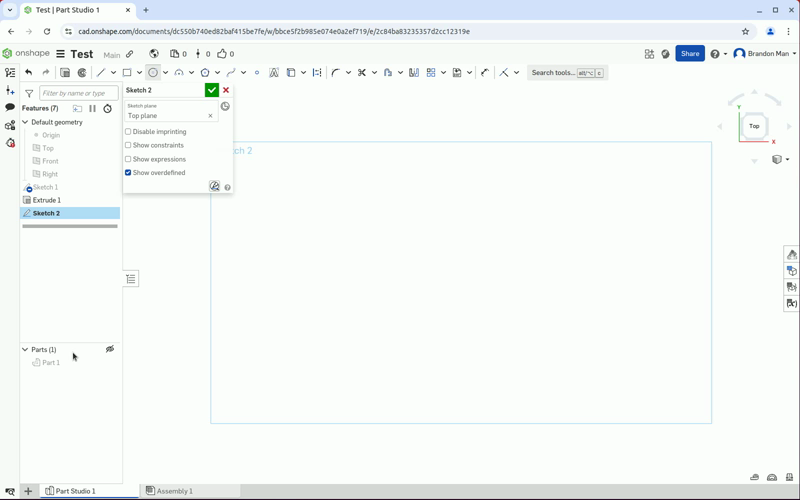
mouse_move(461, 282)
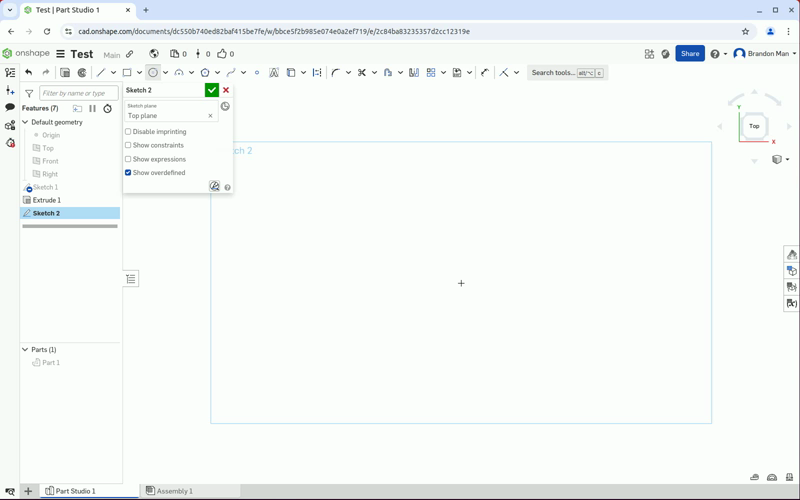
click(461, 282)
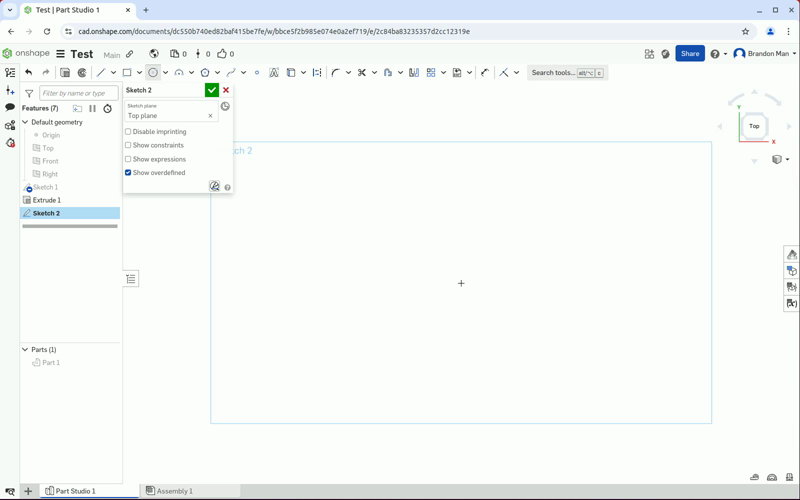
key_up(shift)
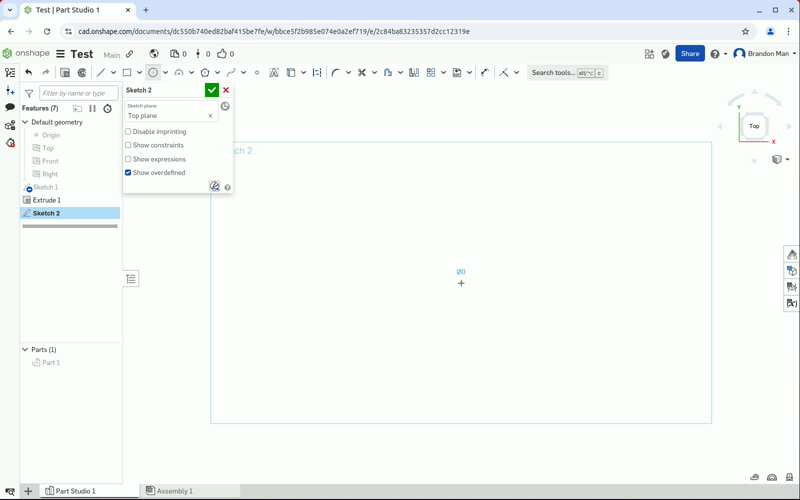
mouse_move(530, 282)
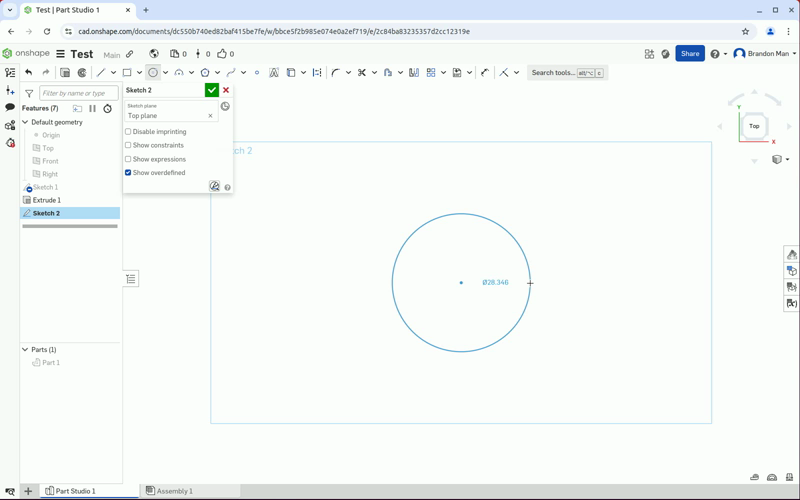
click(530, 282)
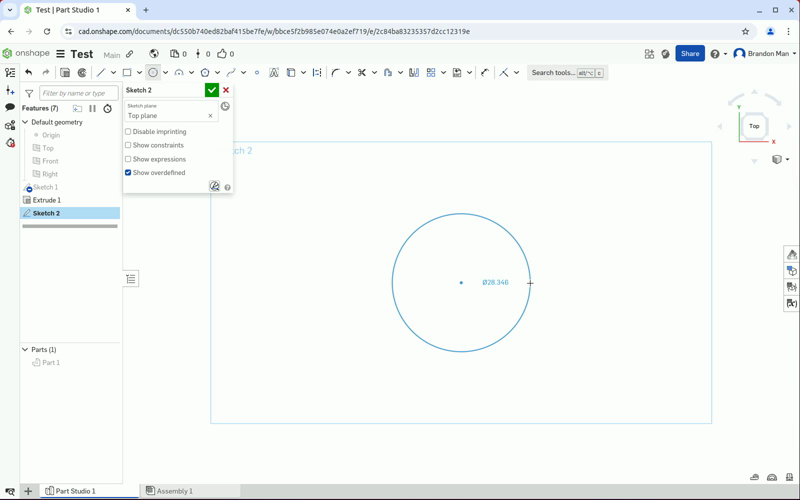
key(esc)
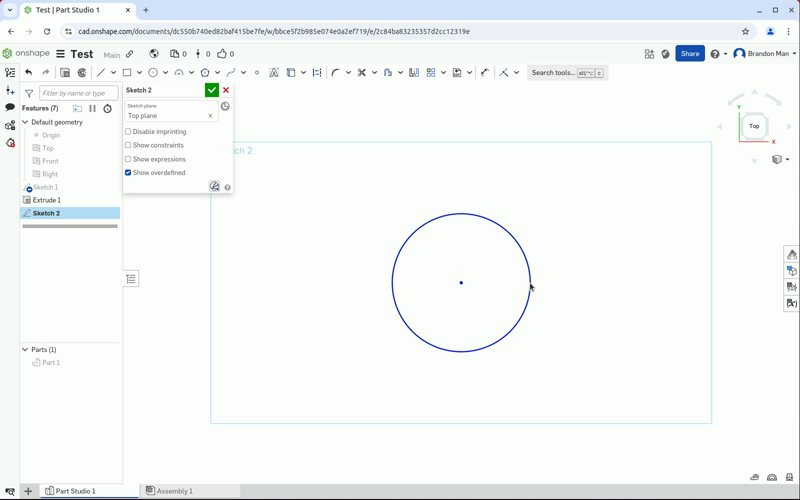
key(c)
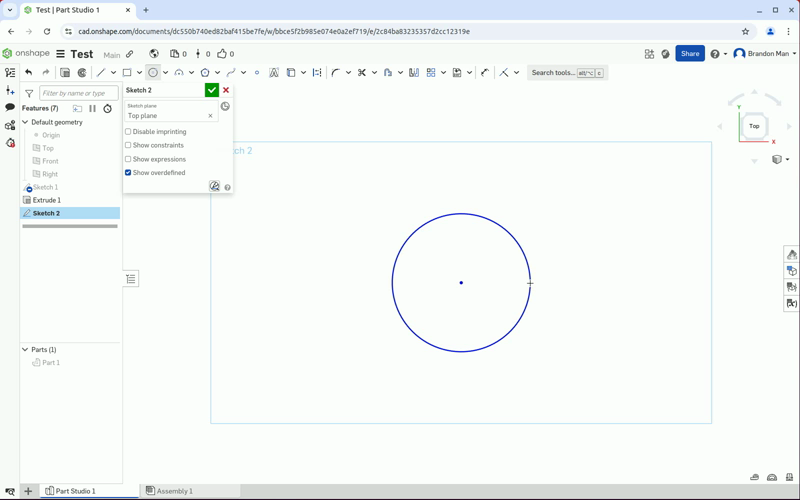
key_down(shift)
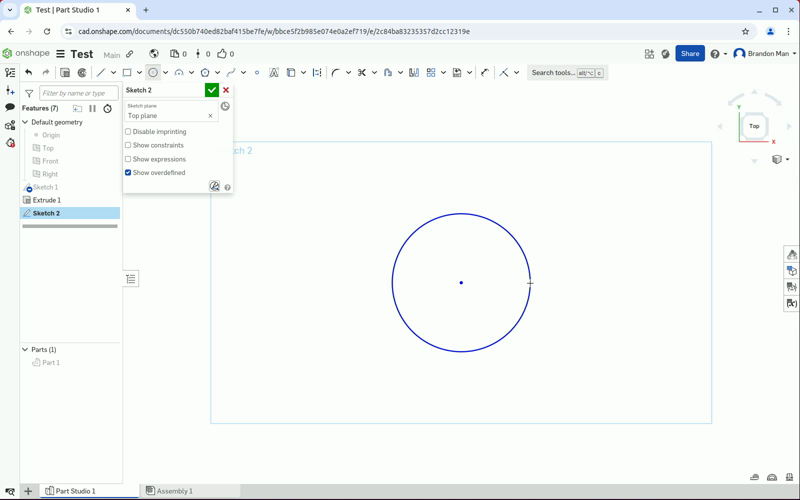
mouse_move(461, 282)
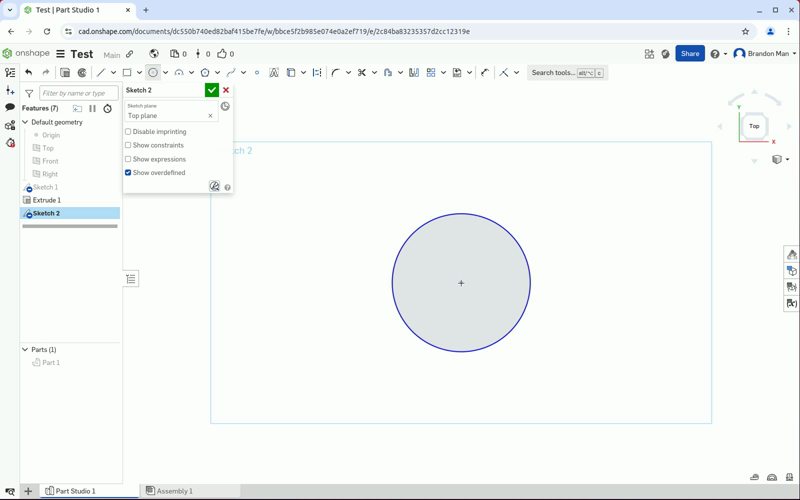
click(461, 282)
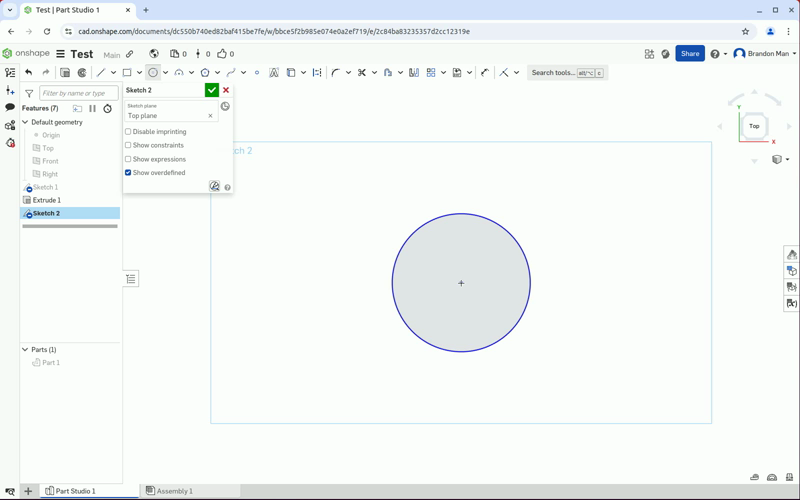
key_up(shift)
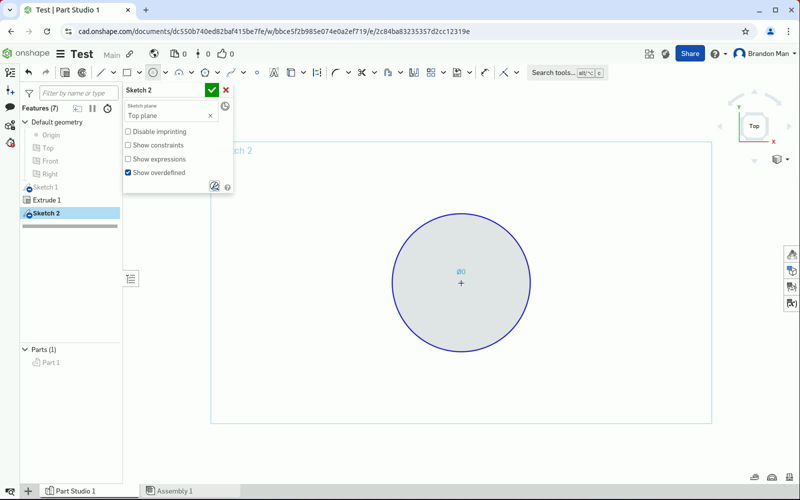
mouse_move(498, 282)
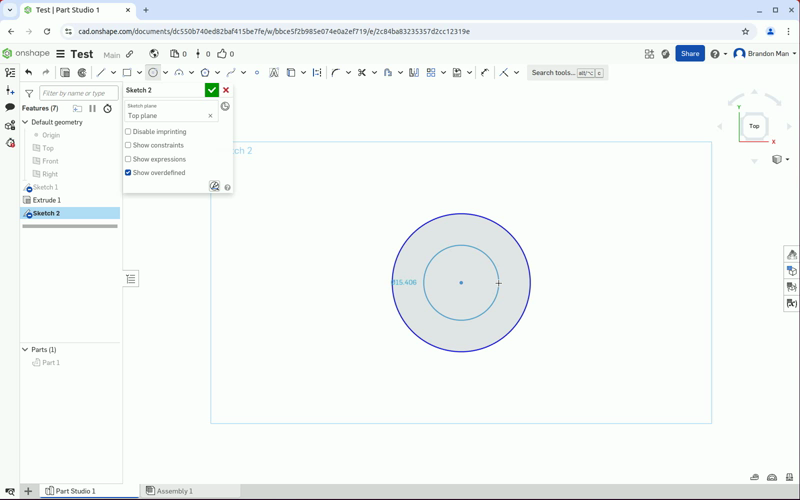
click(498, 282)
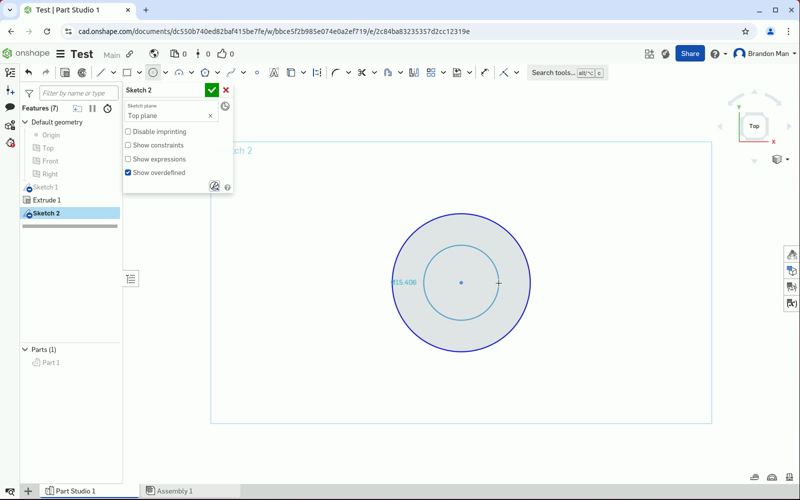
key(esc)
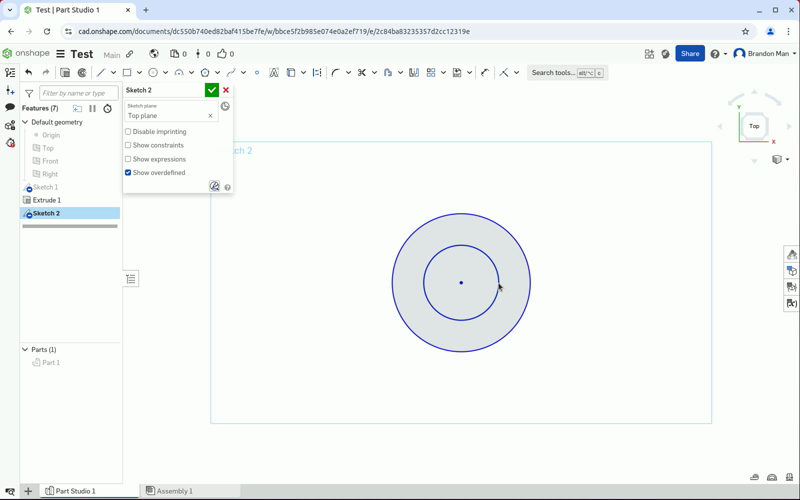
mouse_move(492, 244)
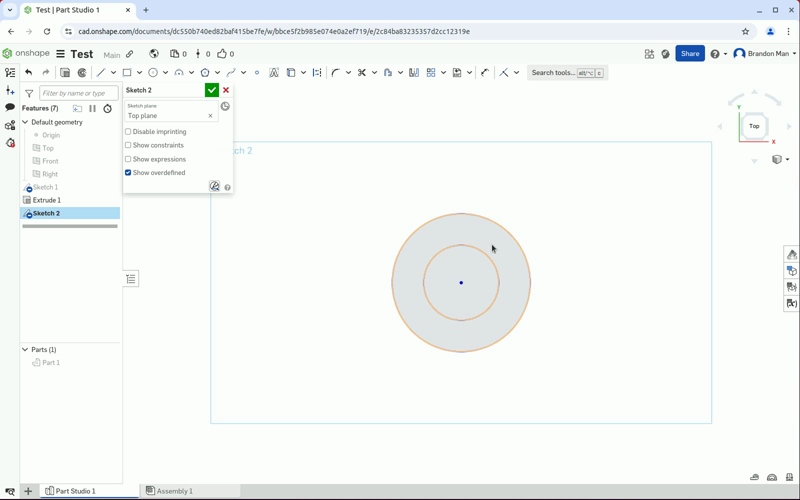
click(492, 244)
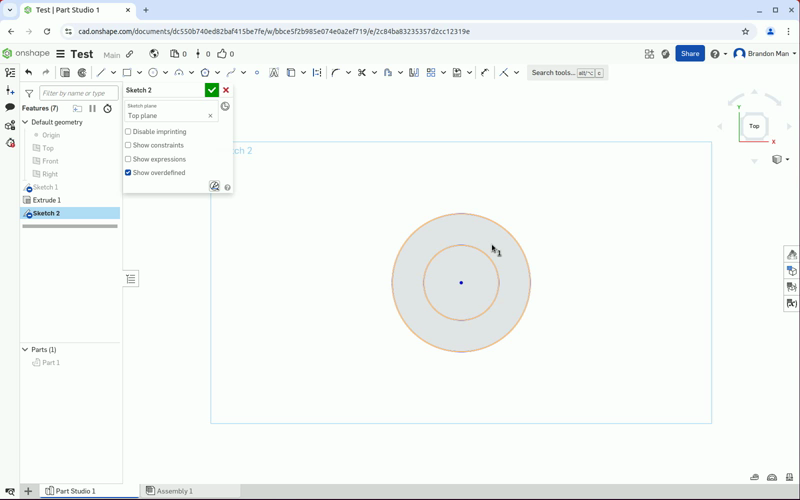
mouse_move(73, 352)
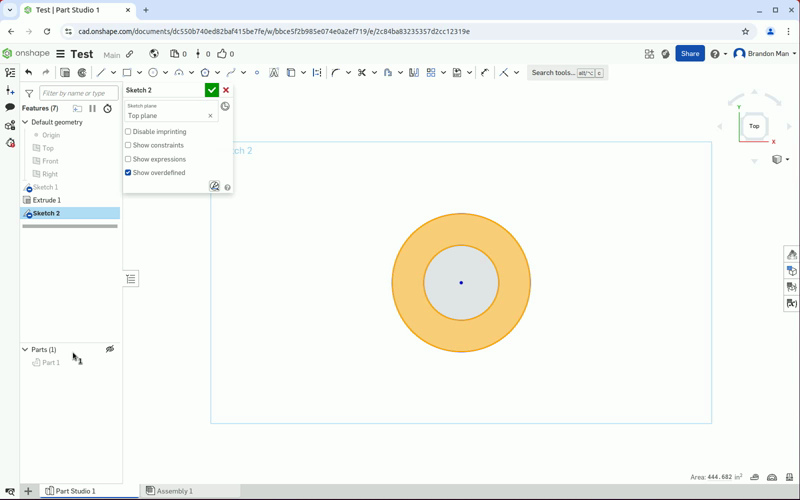
key(shift+y)
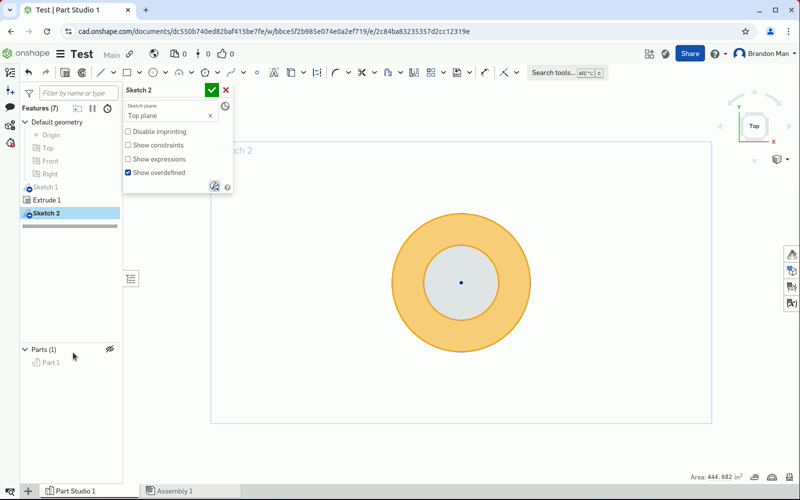
key(shift+e)
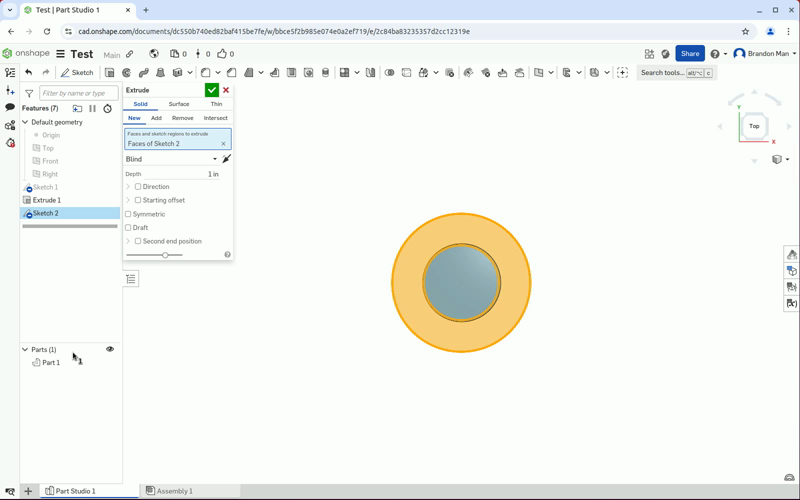
mouse_move(143, 106)
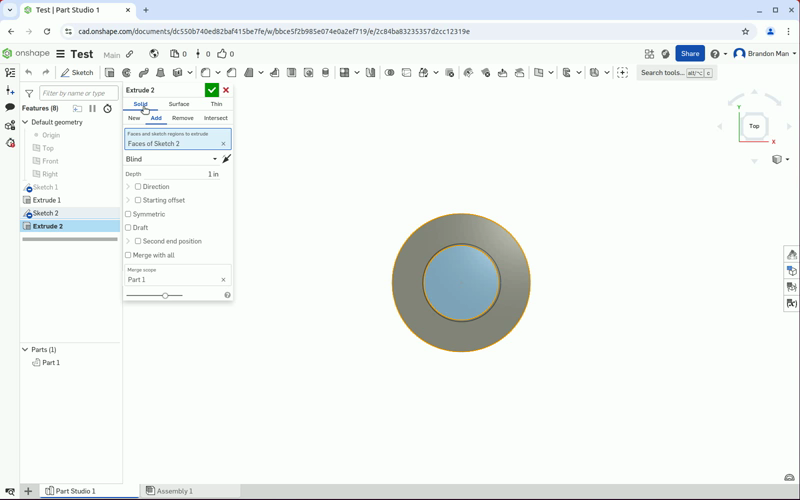
click(143, 106)
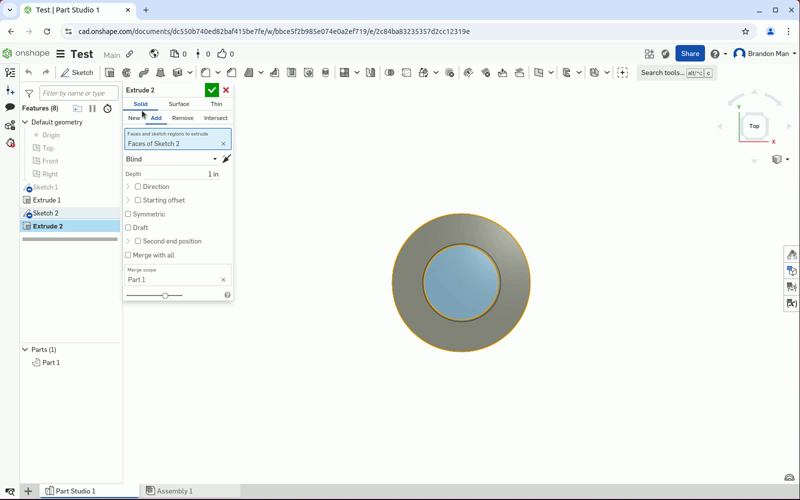
mouse_move(137, 120)
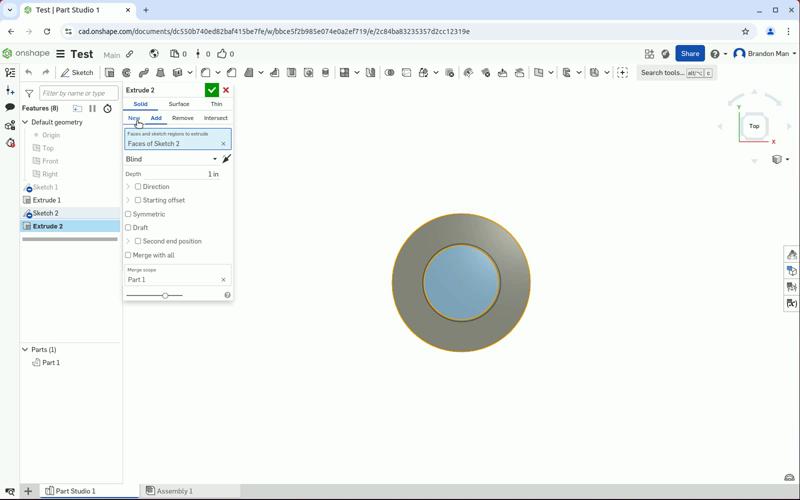
click(137, 120)
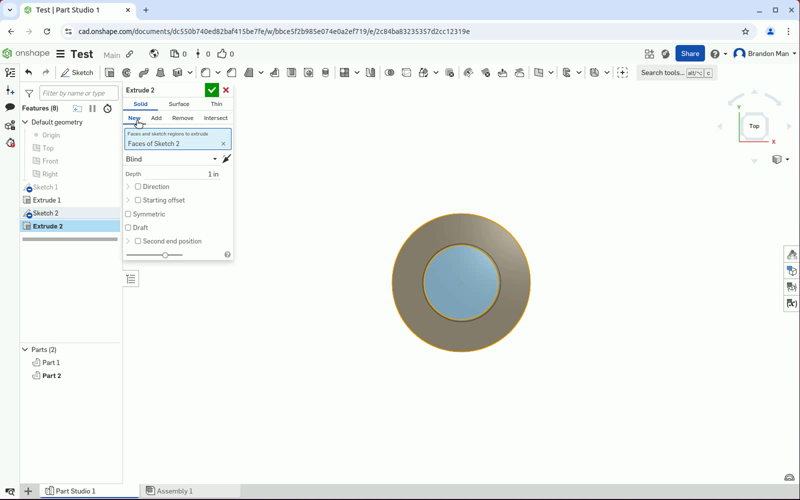
key(tab, 4)
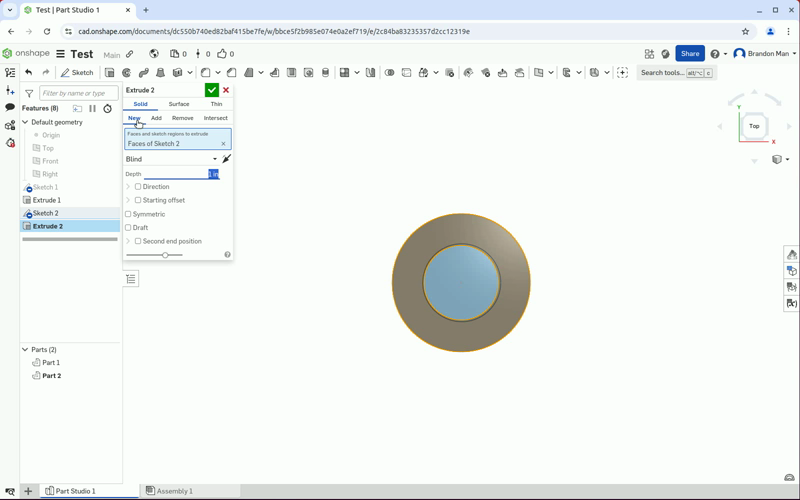
text(-5.777)
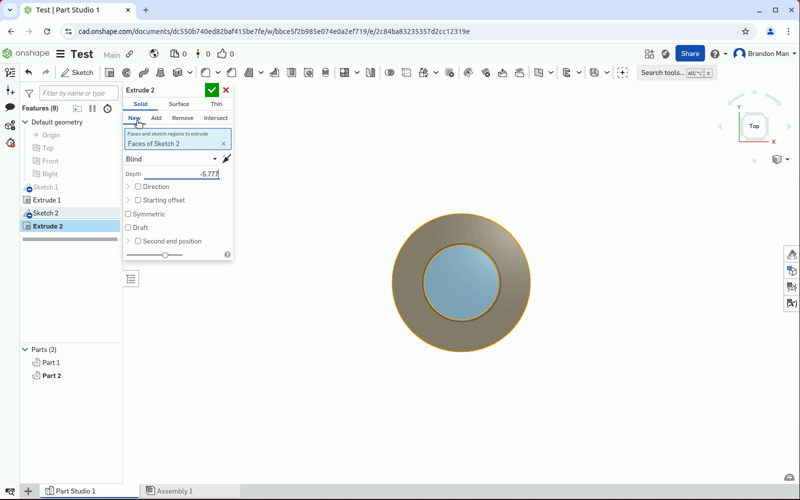
key(enter)
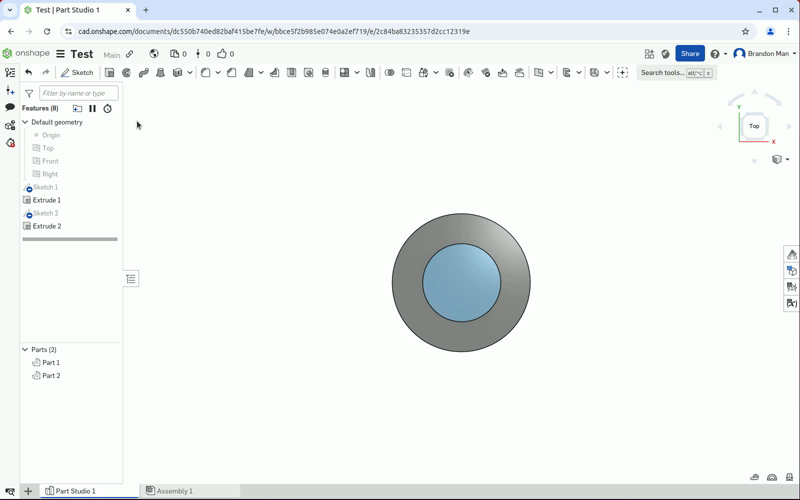
key(shift+h)
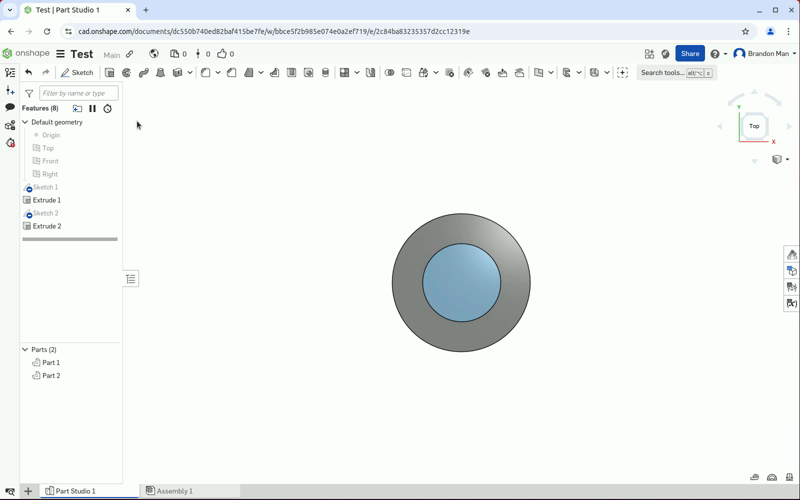
key(shift+h)
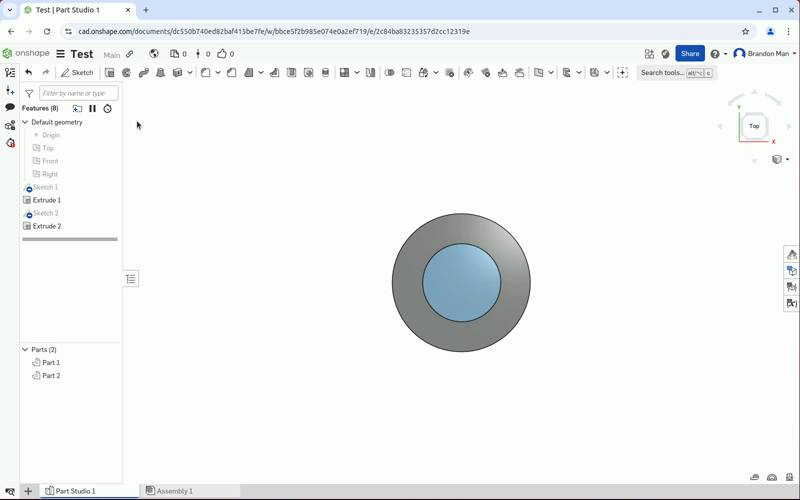
mouse_move(73, 189)
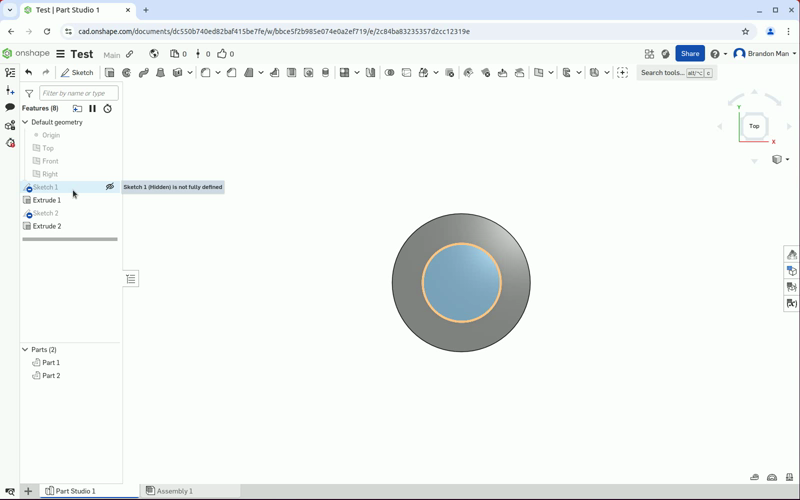
click(73, 189)
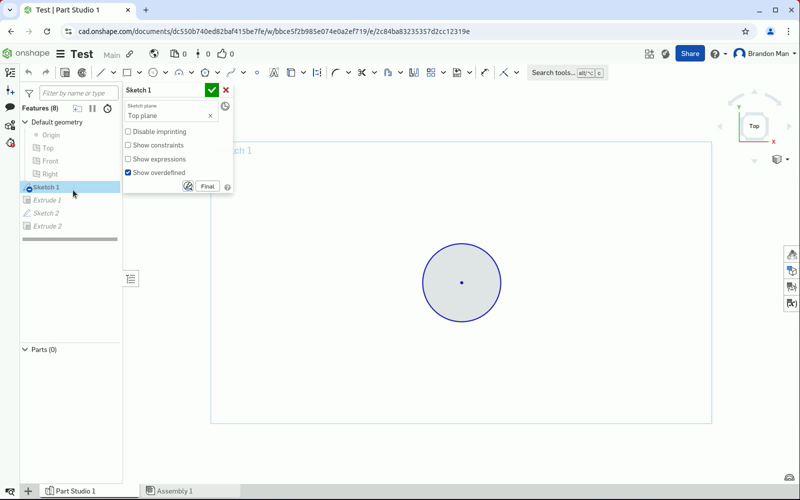
mouse_move(229, 92)
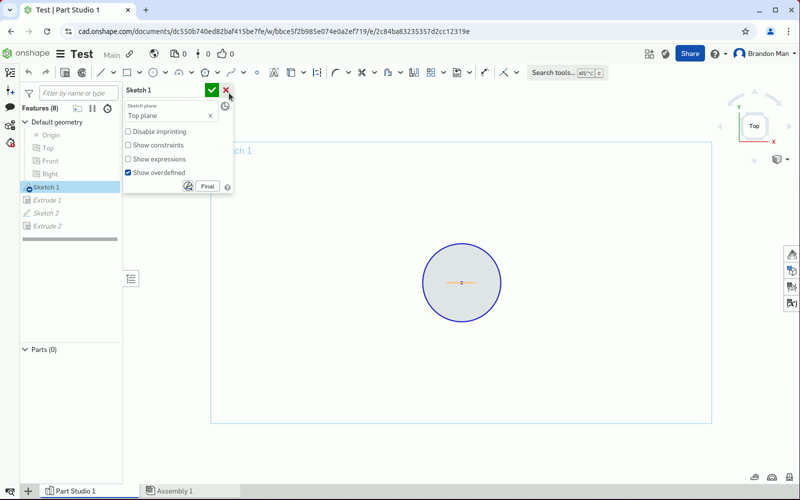
click(229, 92)
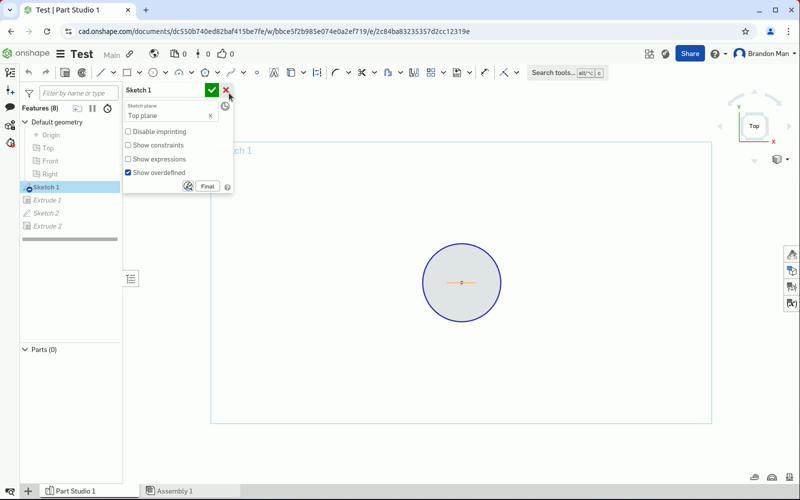
key(shift+s)
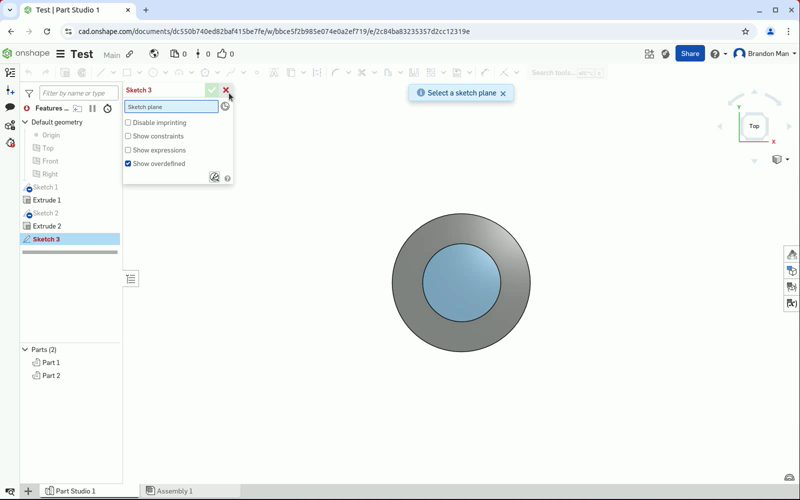
mouse_move(73, 150)
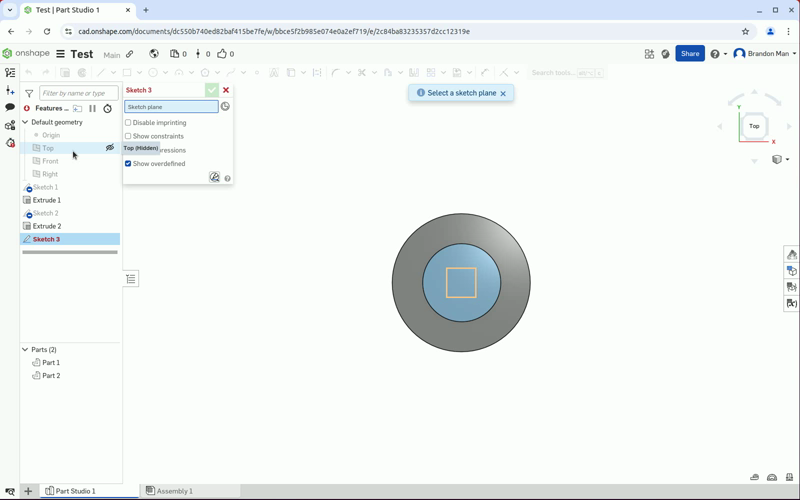
click(73, 150)
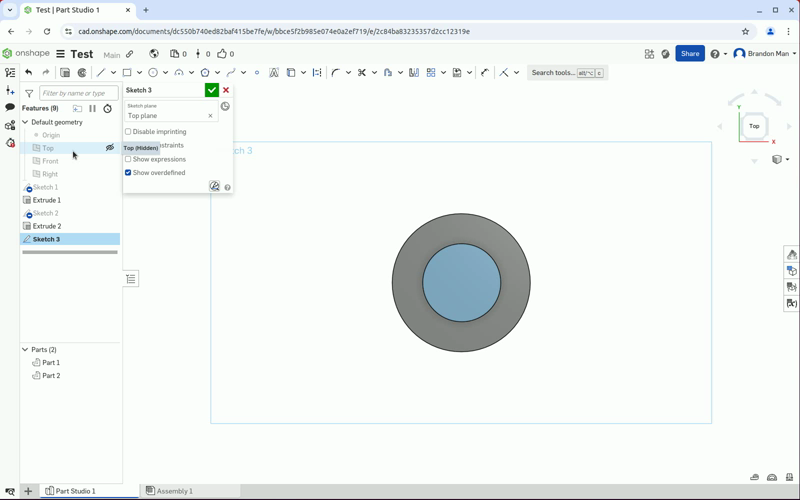
mouse_move(73, 352)
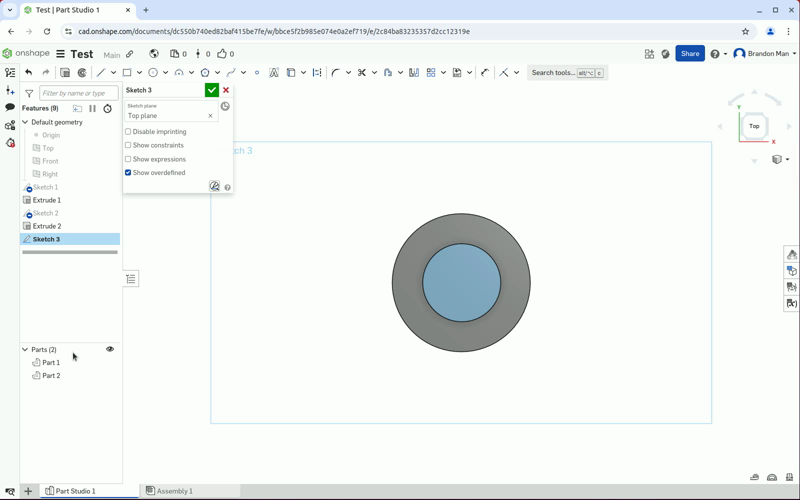
key(y)
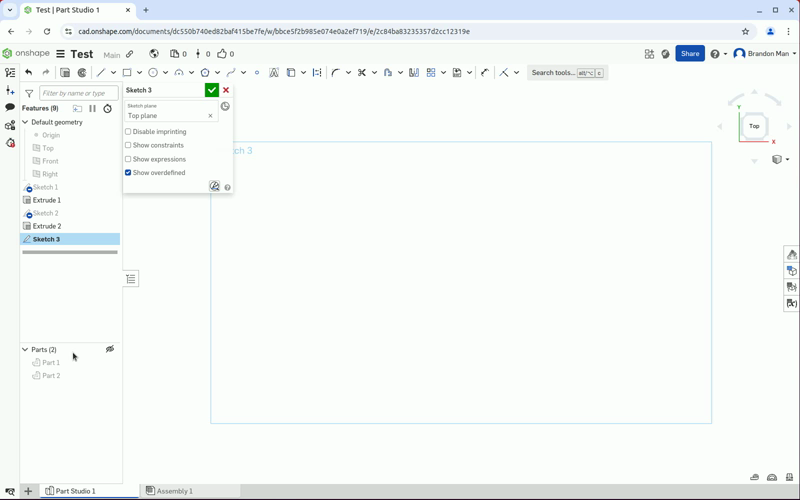
key(c)
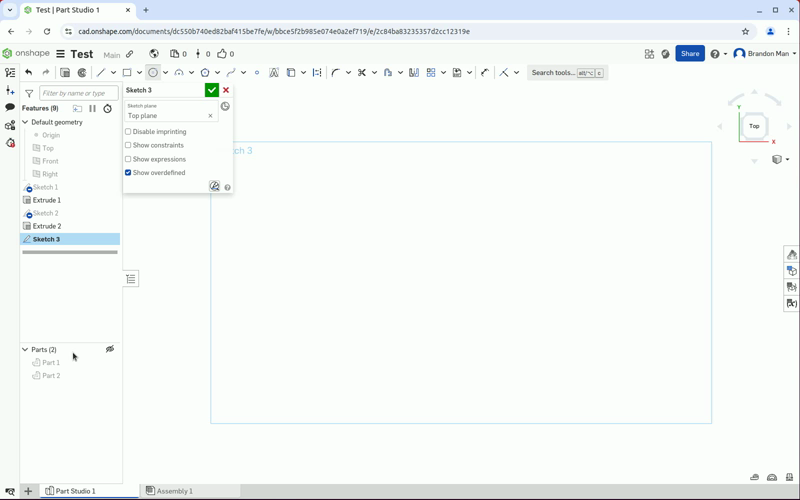
key_down(shift)
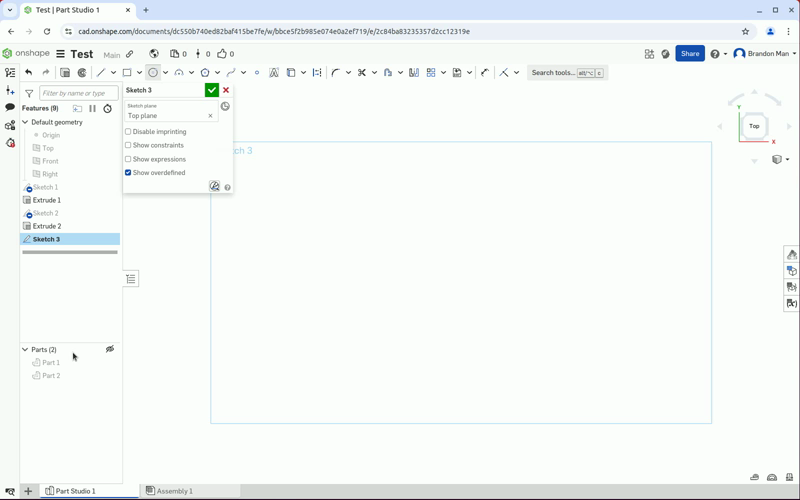
mouse_move(461, 282)
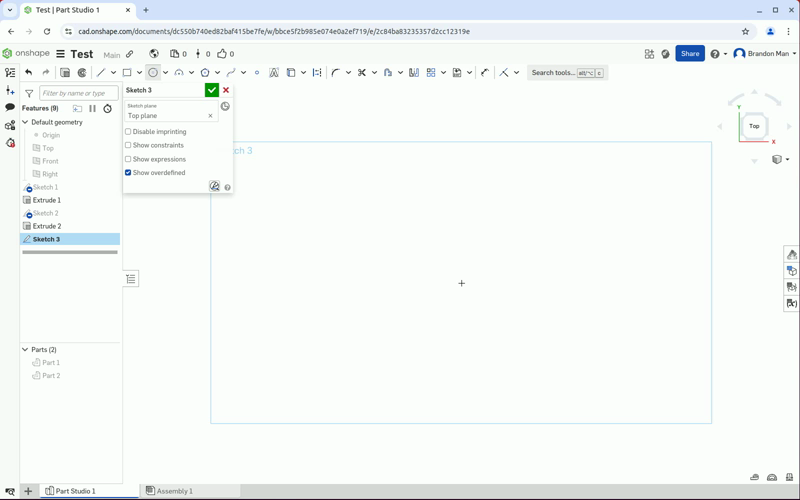
click(461, 282)
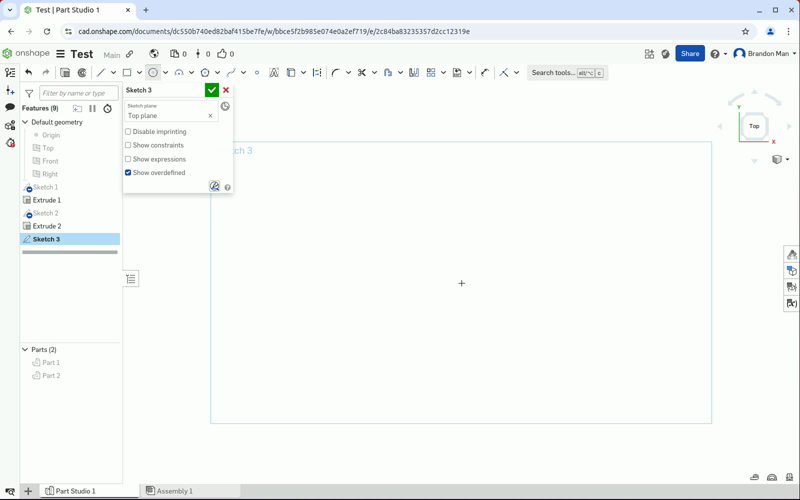
key_up(shift)
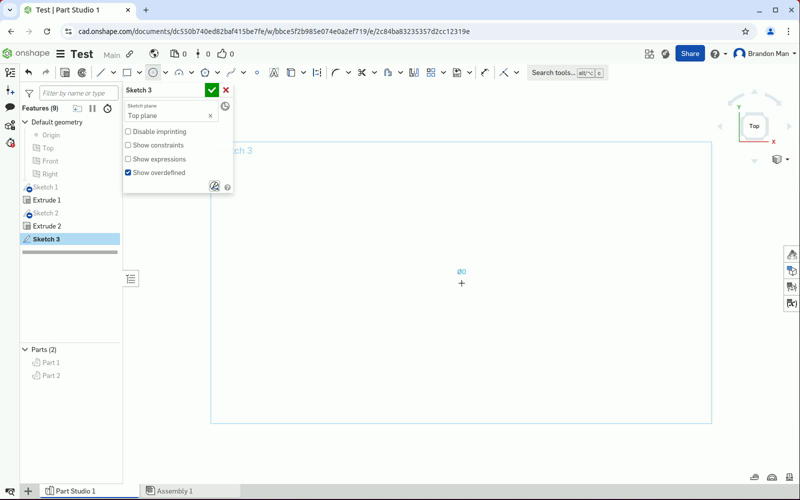
mouse_move(500, 282)
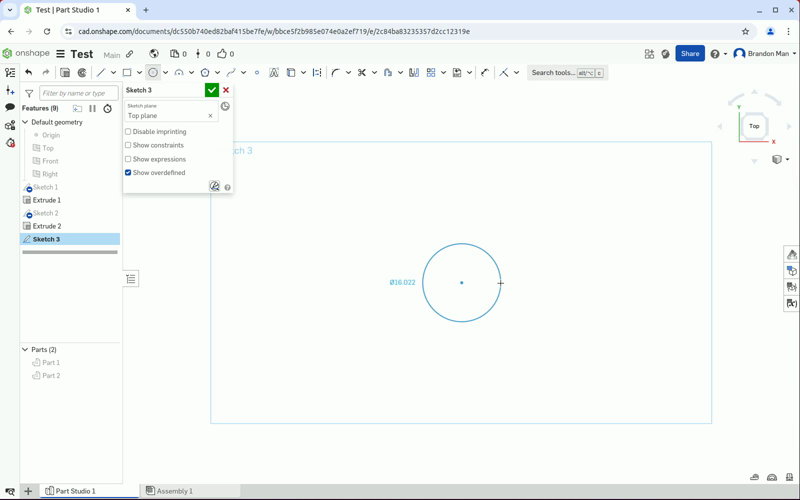
click(500, 282)
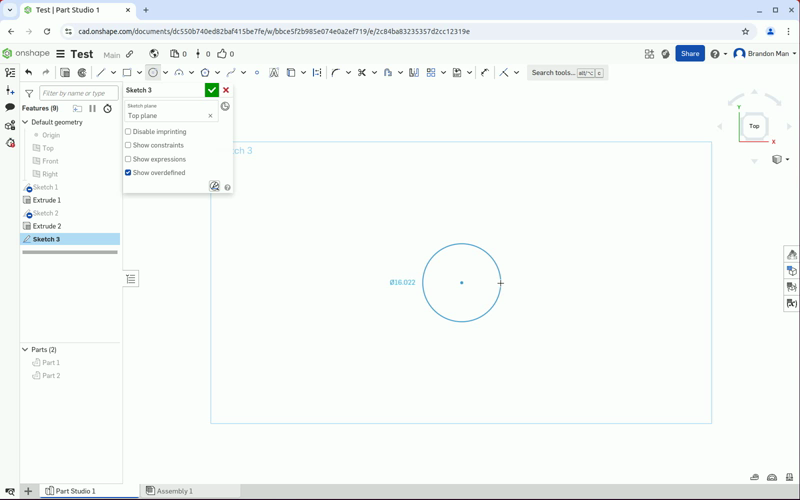
key(esc)
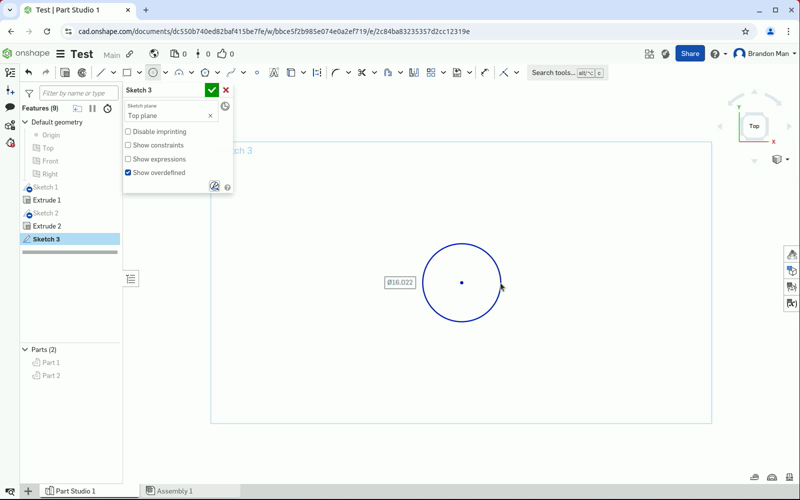
mouse_move(452, 282)
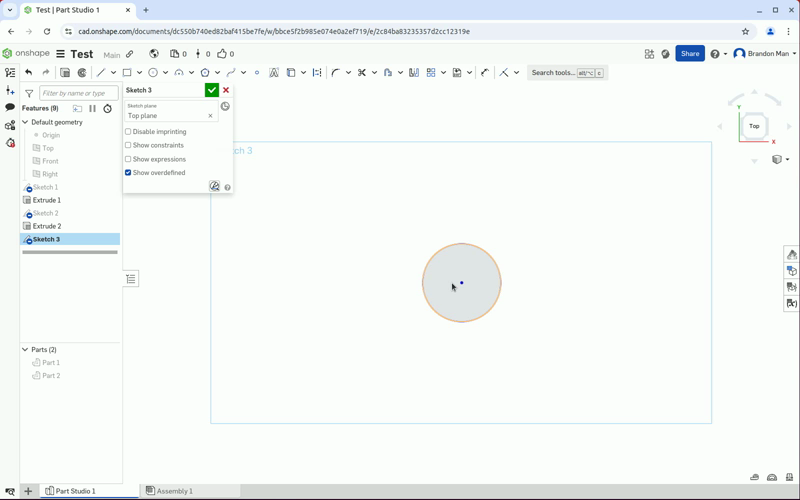
click(452, 282)
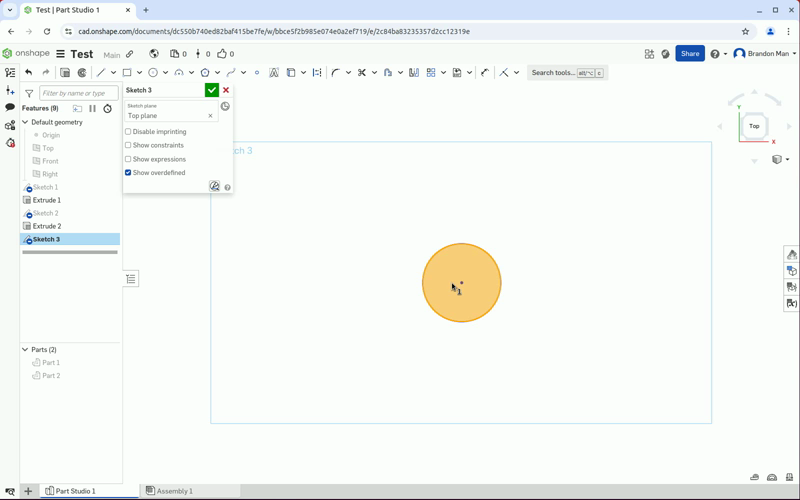
mouse_move(73, 352)
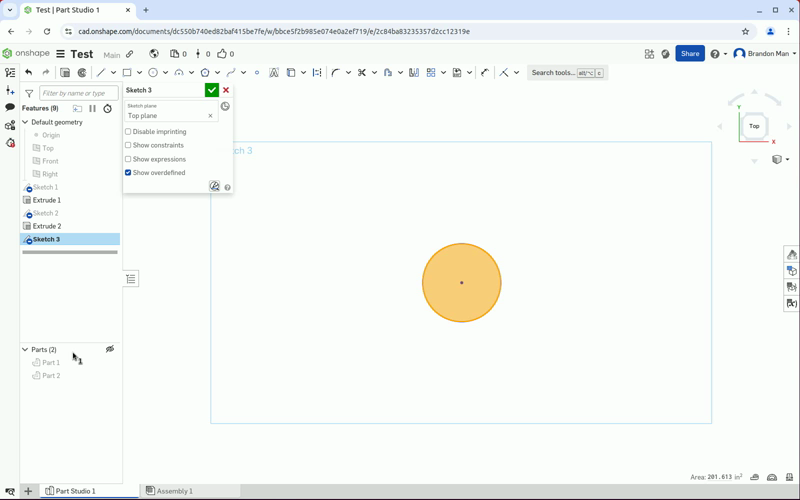
key(shift+y)
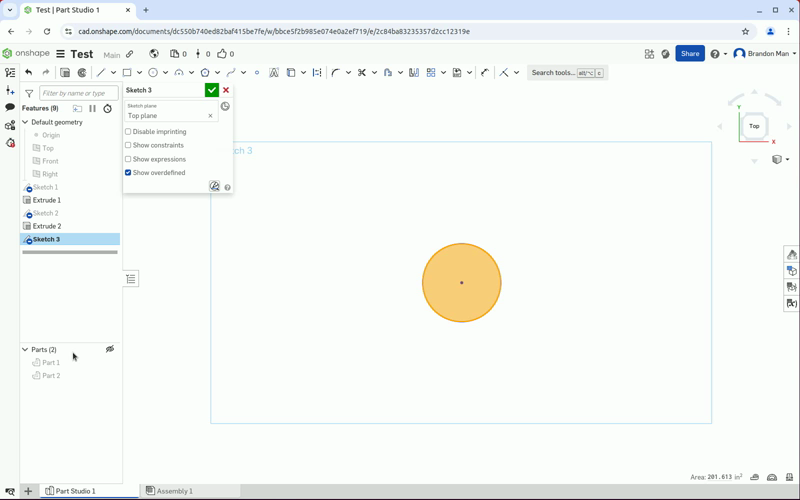
key(shift+e)
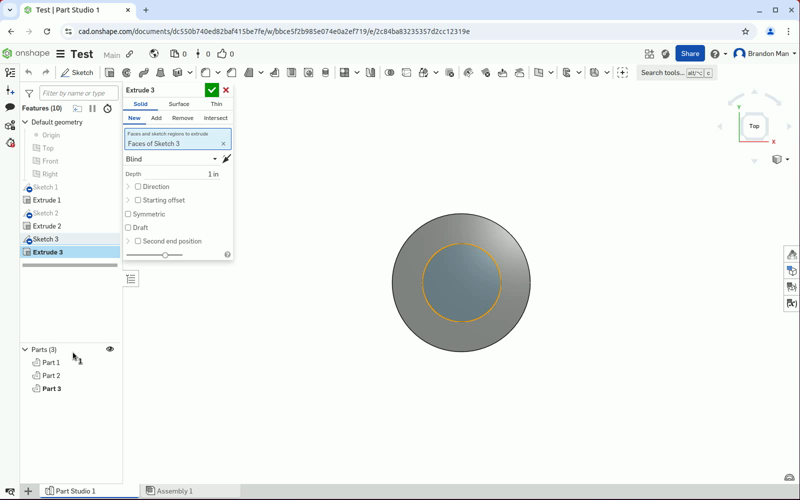
mouse_move(143, 106)
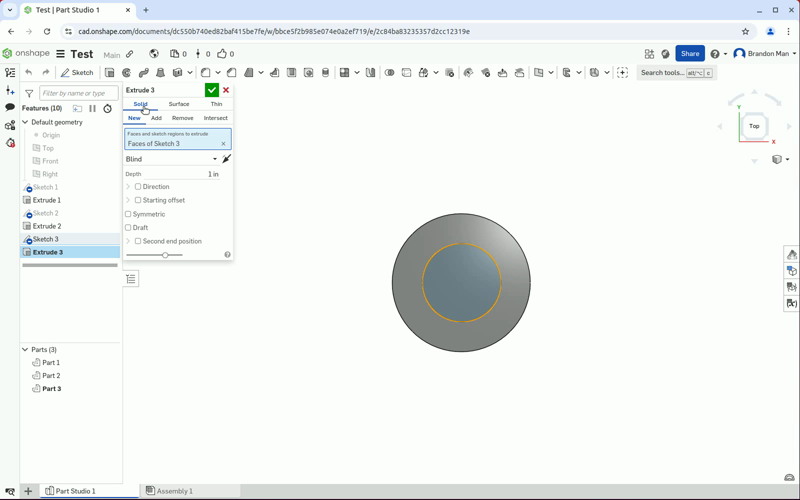
click(143, 106)
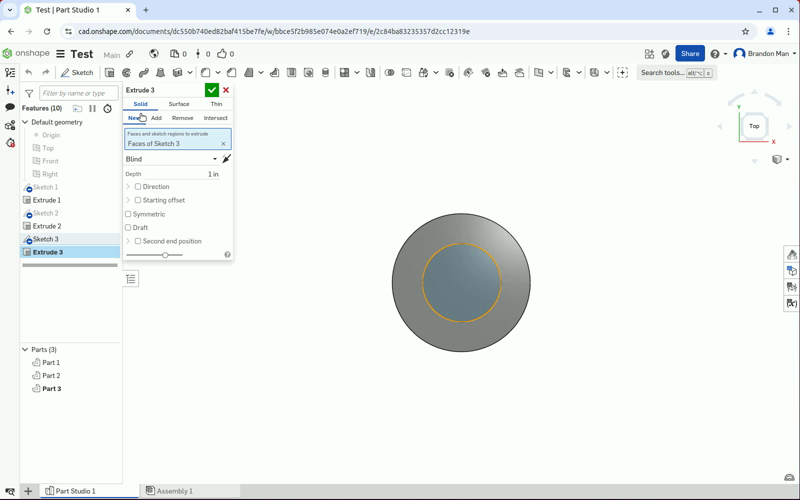
mouse_move(137, 120)
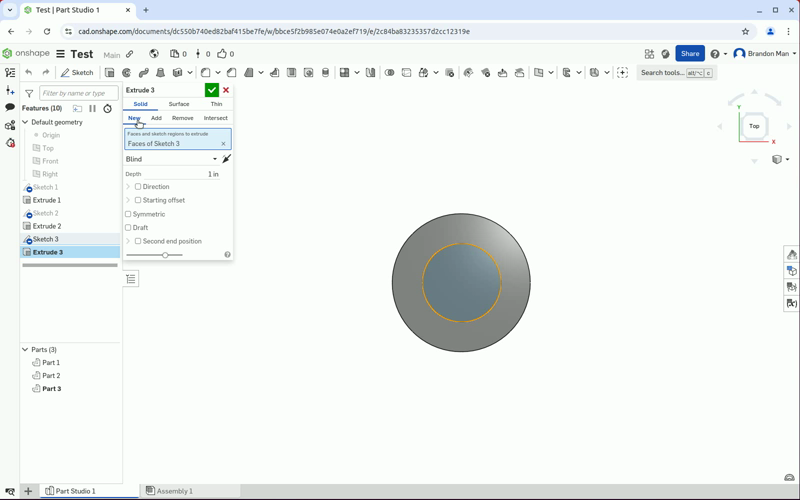
click(137, 120)
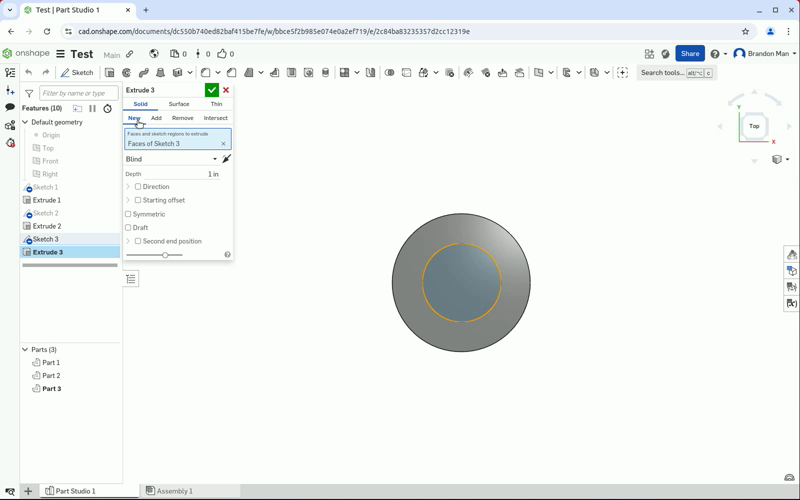
key(tab, 4)
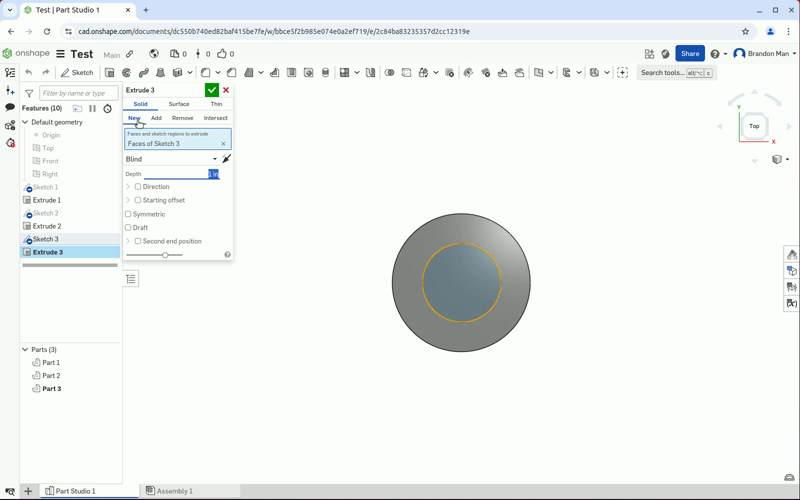
text(-5.777)
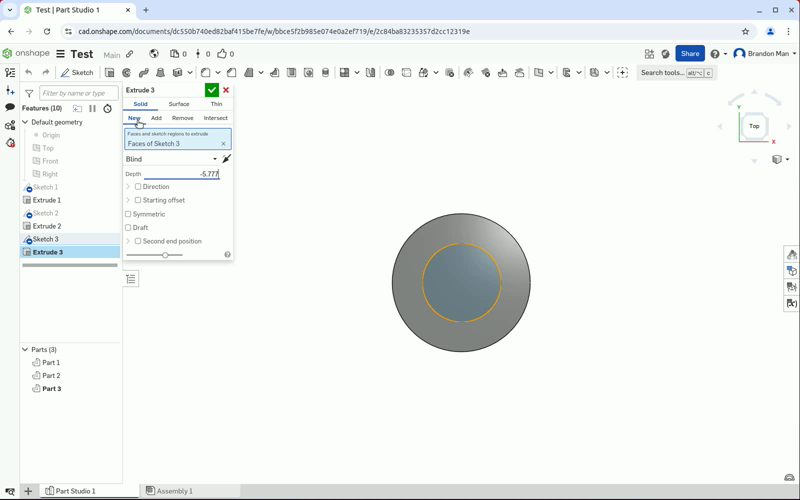
key(enter)
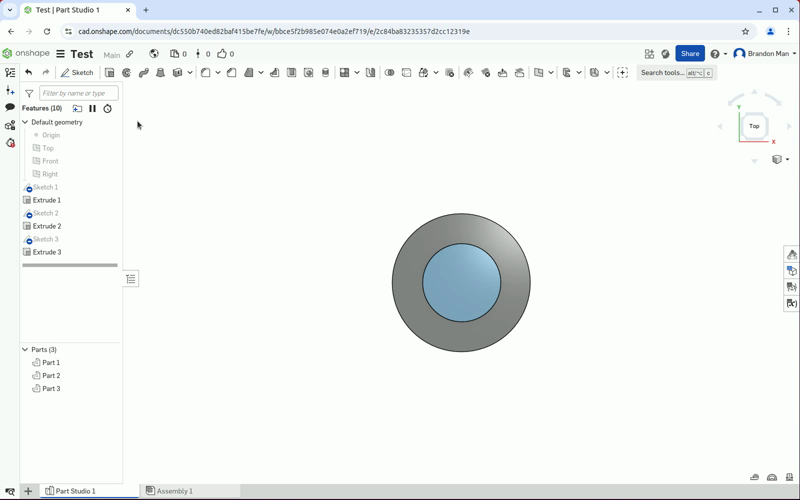
key(shift+h)
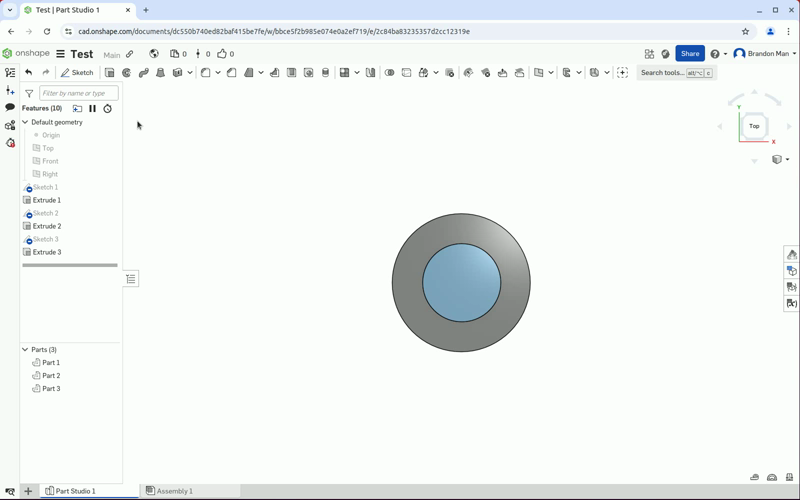
key(shift+h)
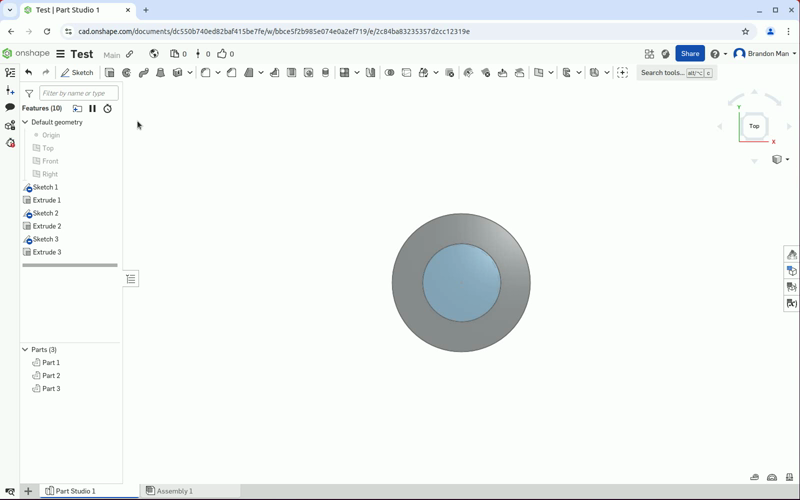
key(shift+7)
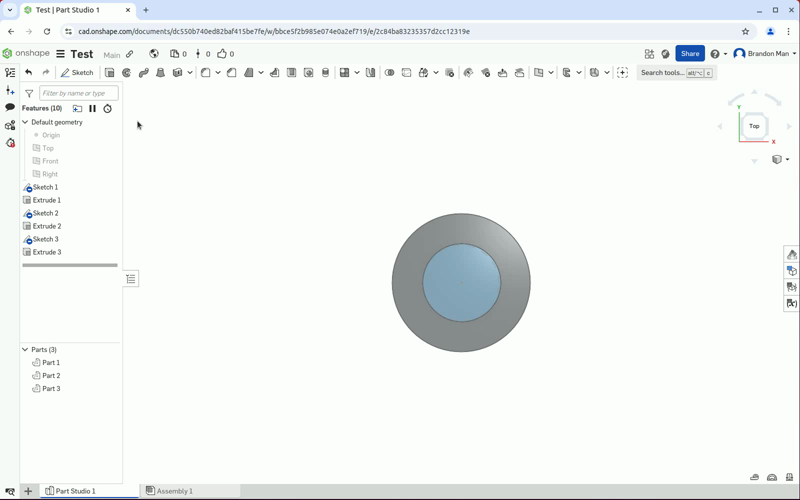
key(up, 3)
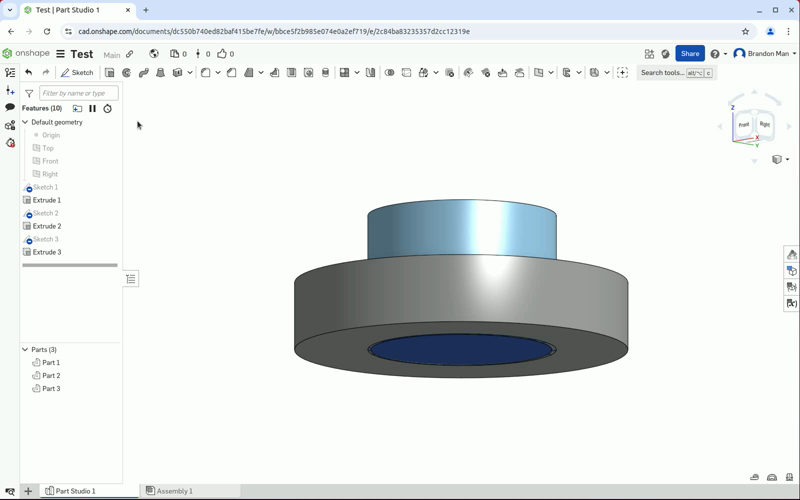
key(left, 3)
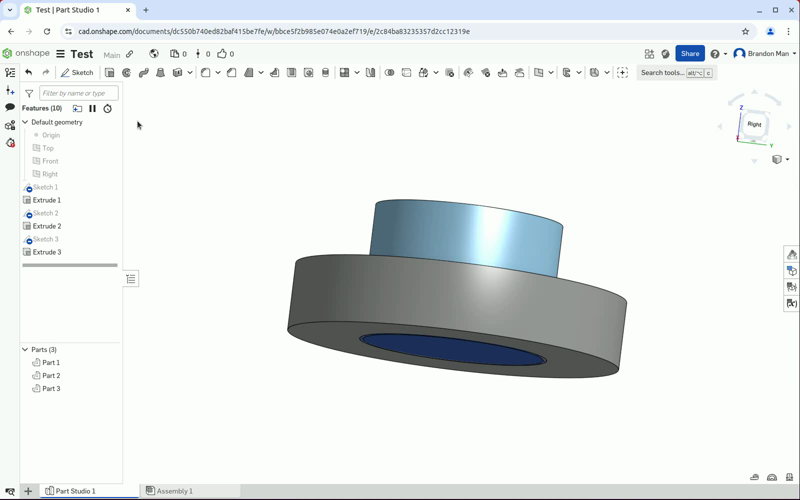
key(right, 3)
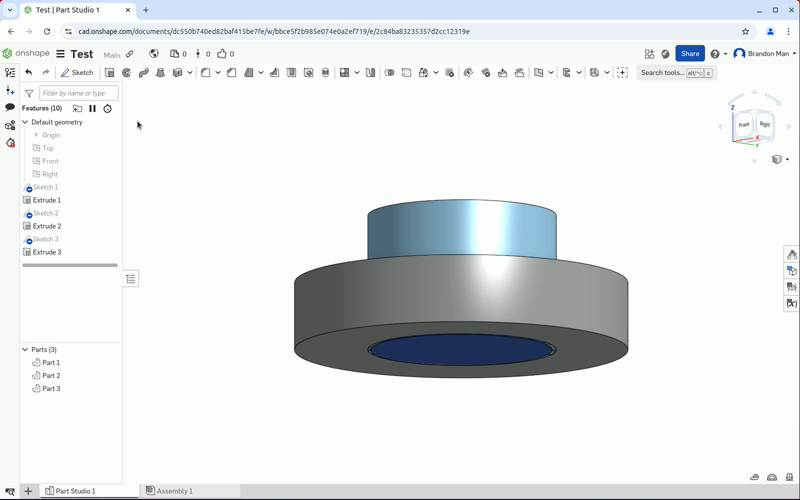
key(down, 3)
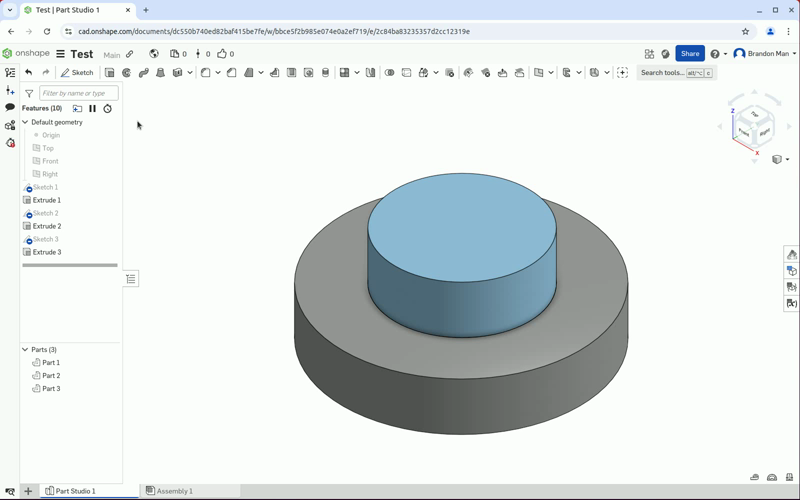
mouse_move(73, 189)
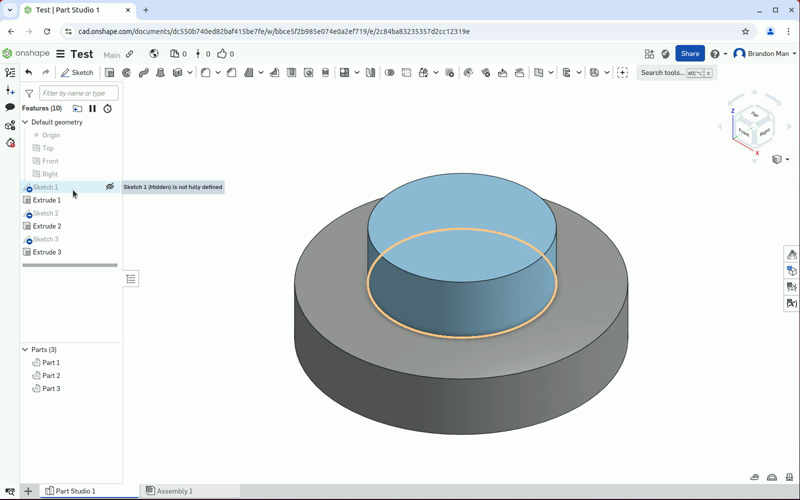
click(73, 189)